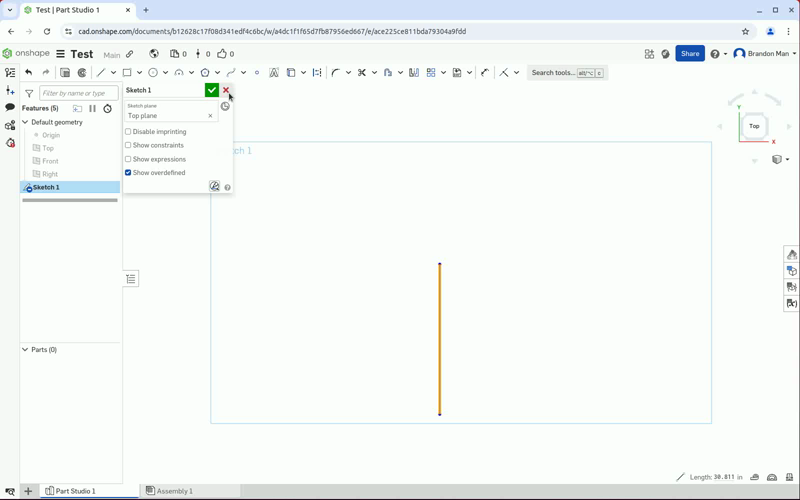
key(shift+h)
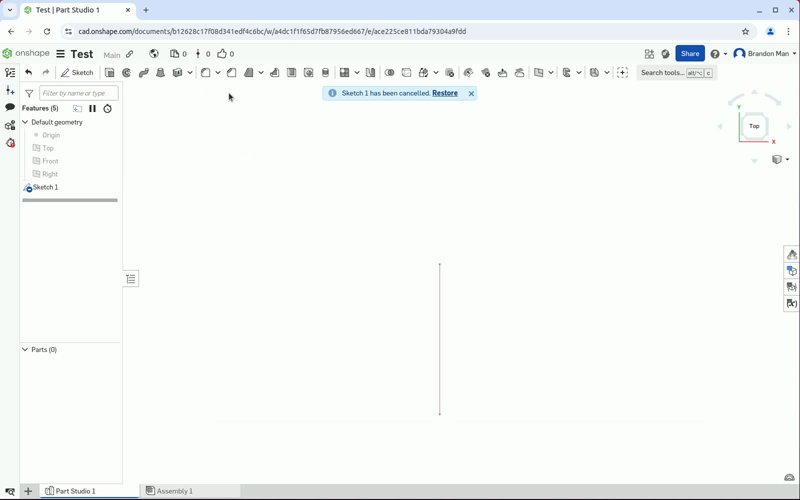
key(shift+s)
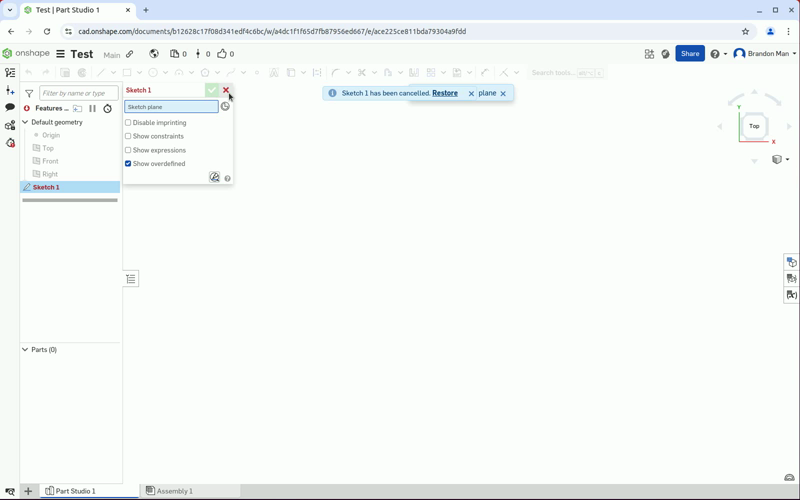
mouse_move(73, 150)
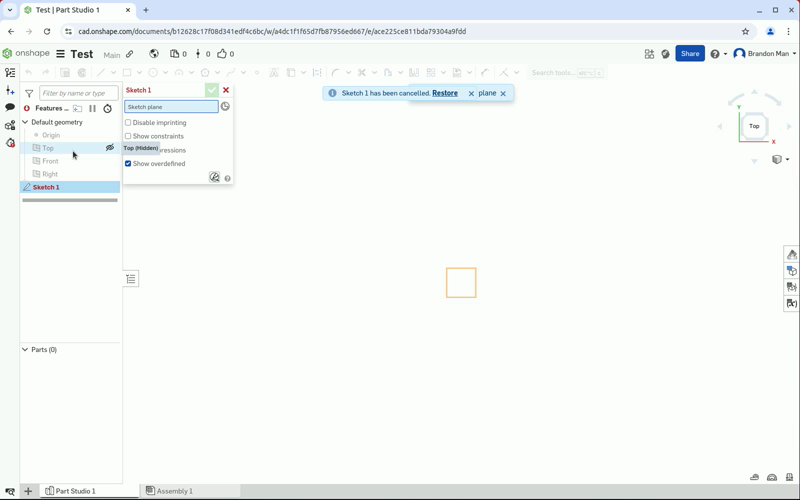
click(73, 150)
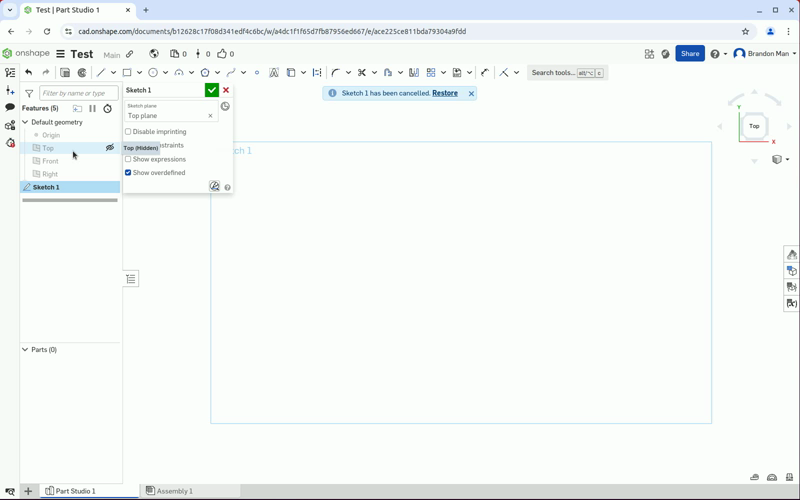
mouse_move(73, 352)
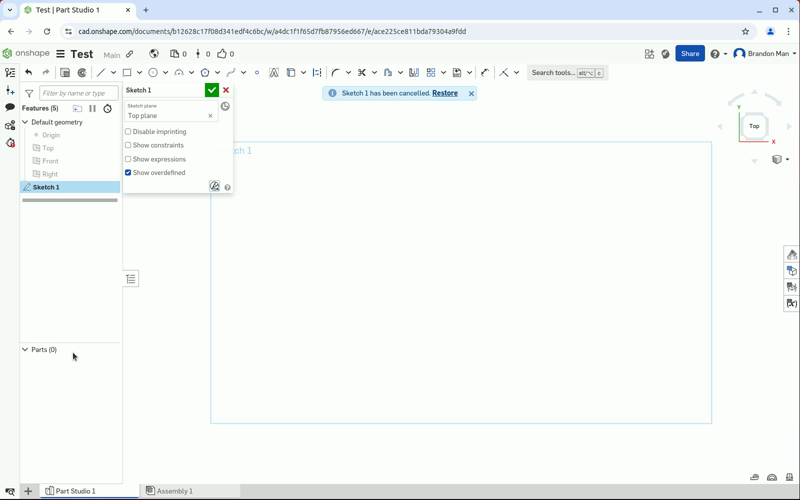
key(y)
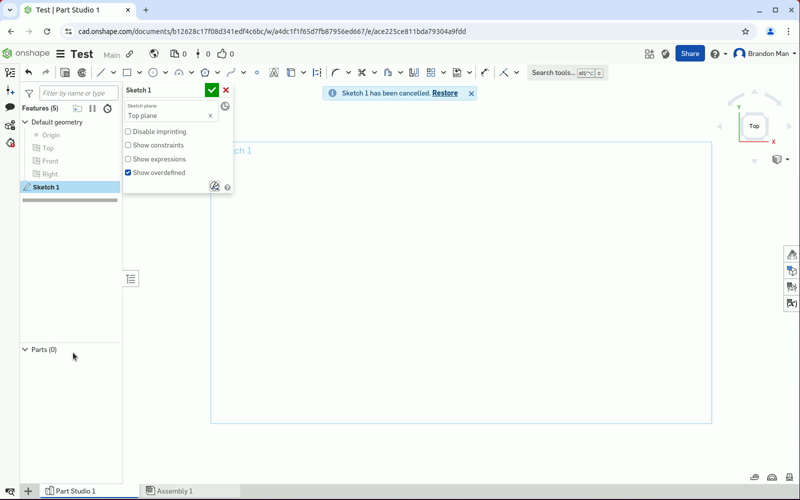
key(c)
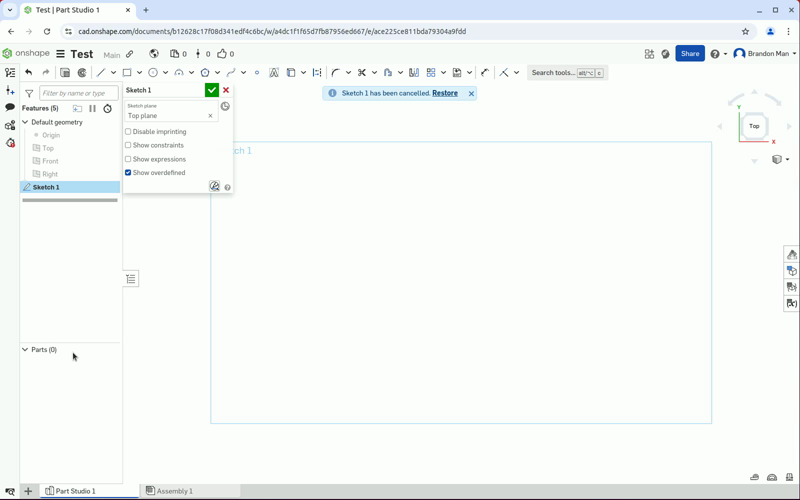
key_down(shift)
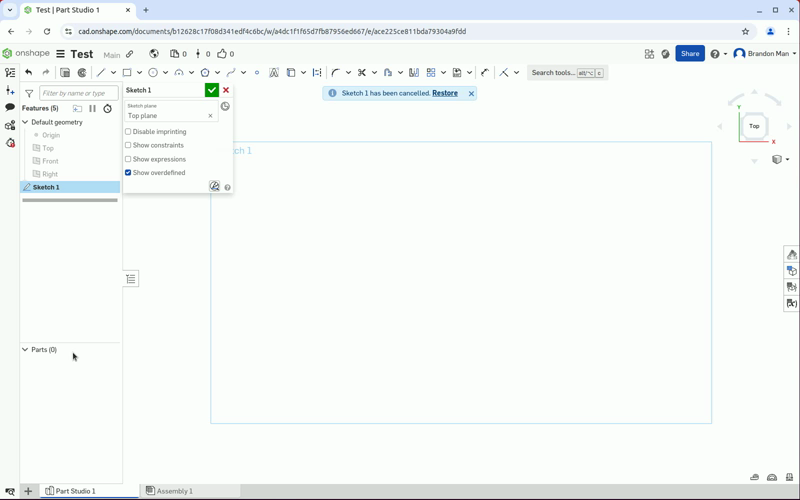
mouse_move(364, 190)
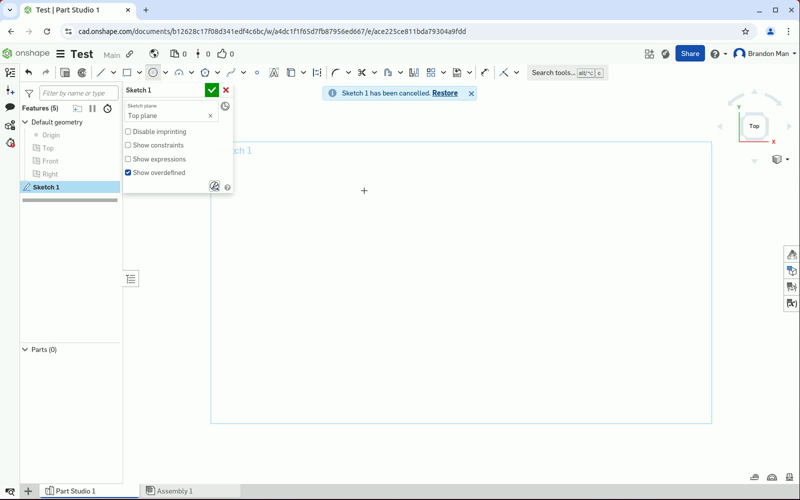
click(364, 190)
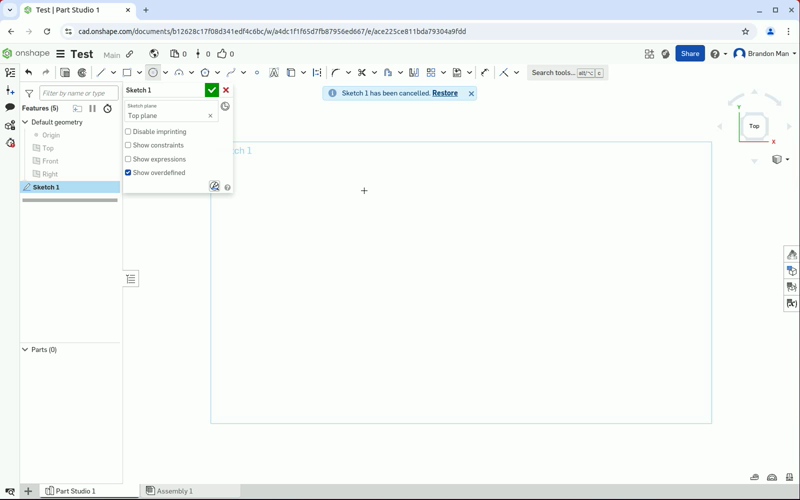
key_up(shift)
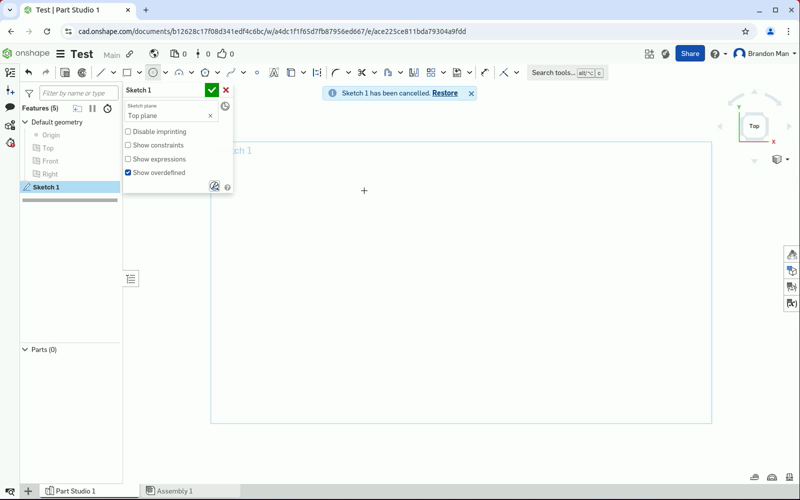
mouse_move(371, 190)
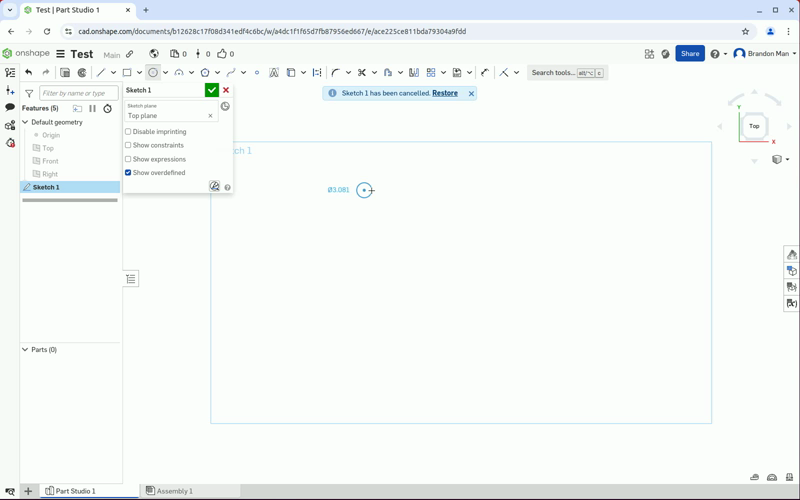
click(371, 190)
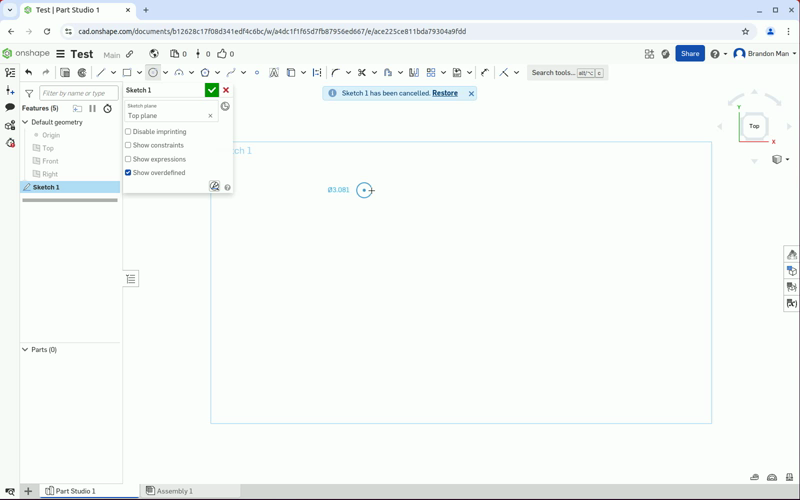
key(esc)
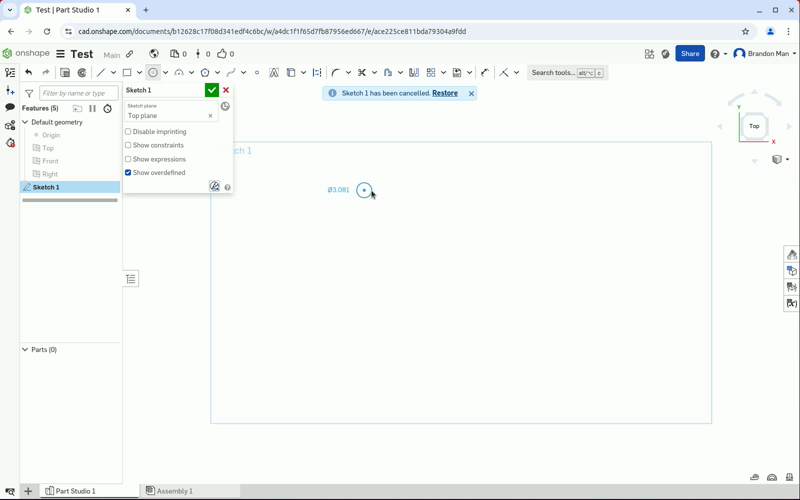
key(c)
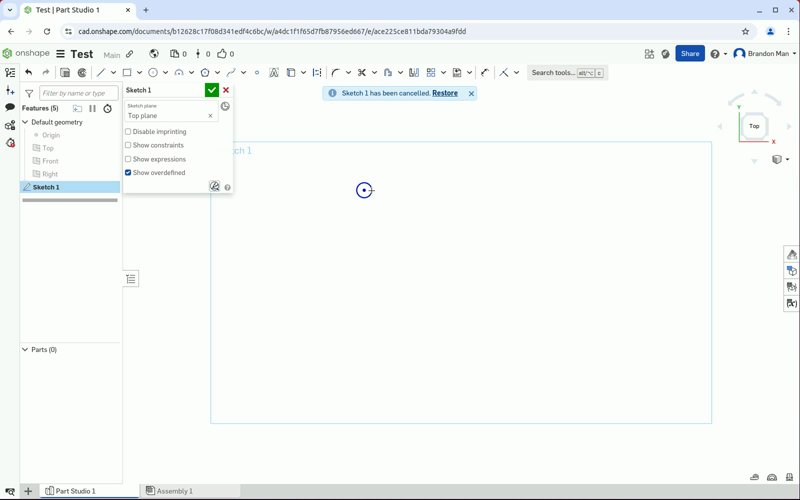
key_down(shift)
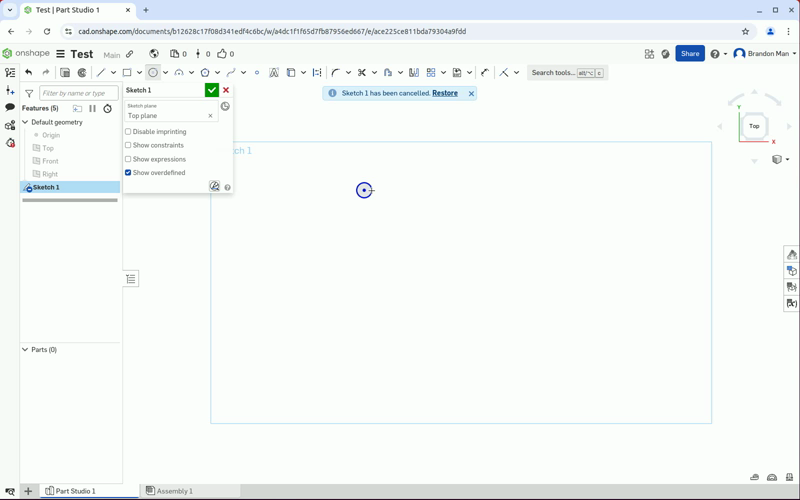
mouse_move(364, 190)
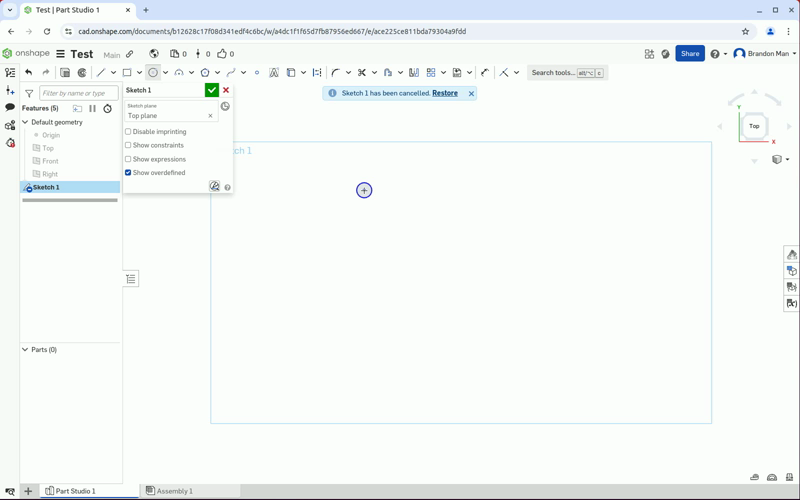
click(364, 190)
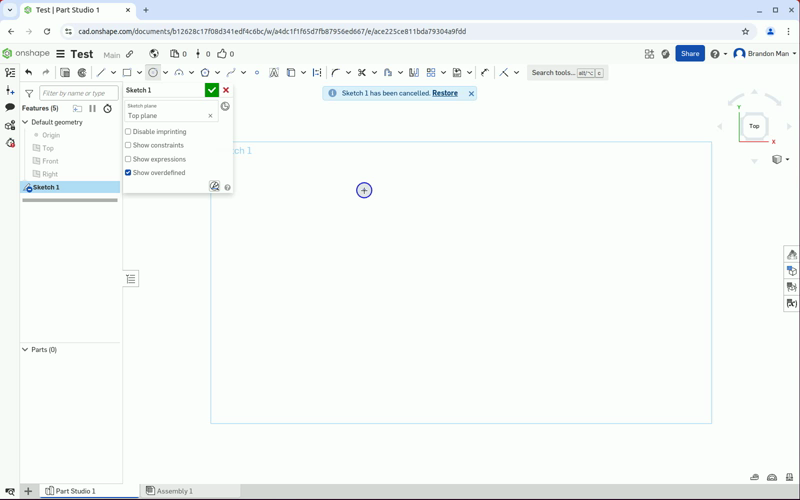
key_up(shift)
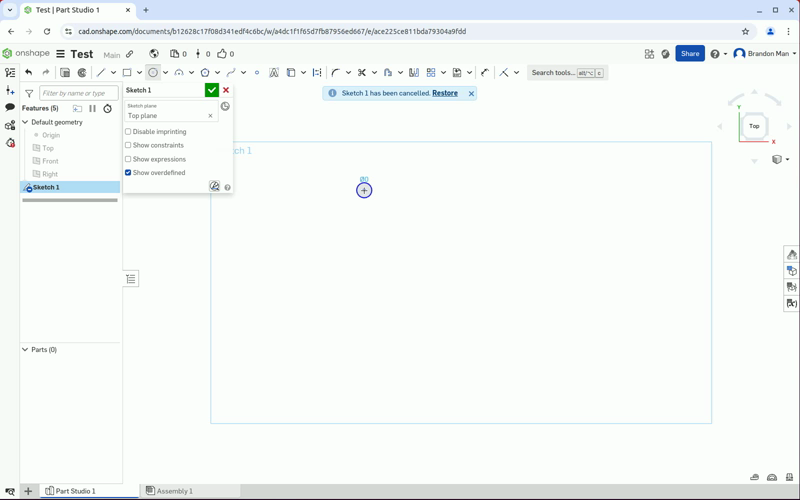
mouse_move(370, 190)
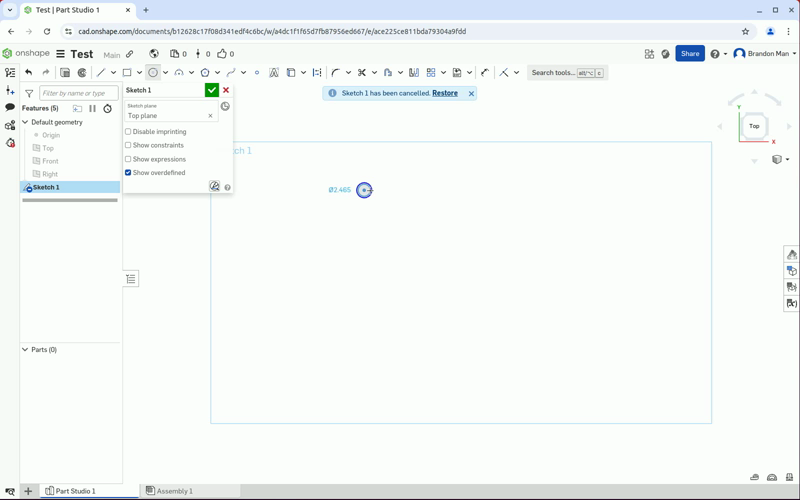
scroll(6)
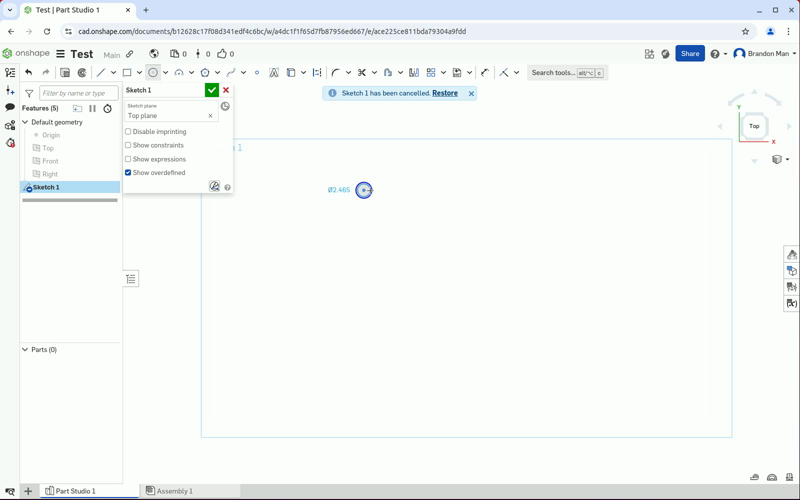
scroll(6)
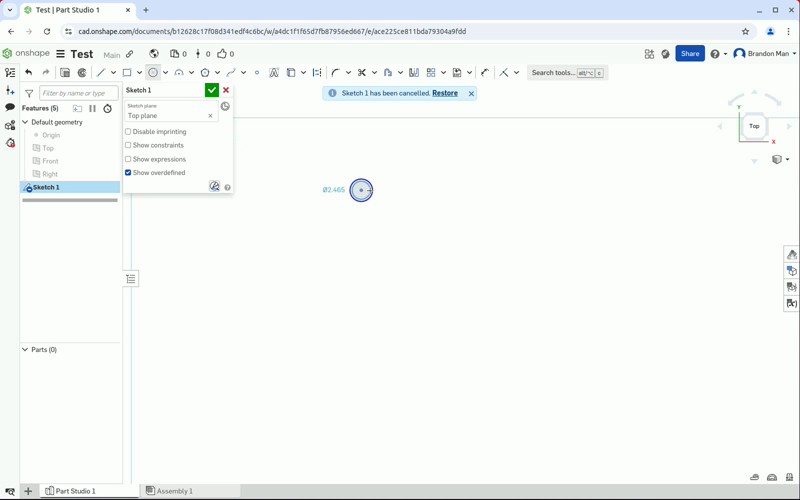
scroll(6)
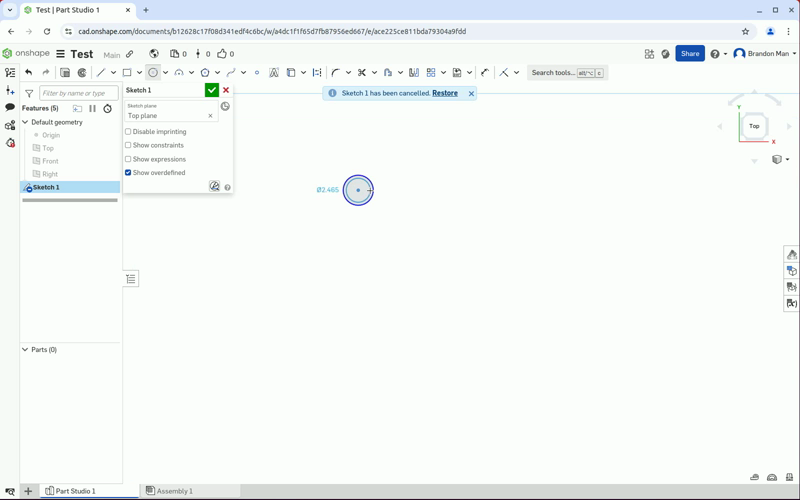
scroll(6)
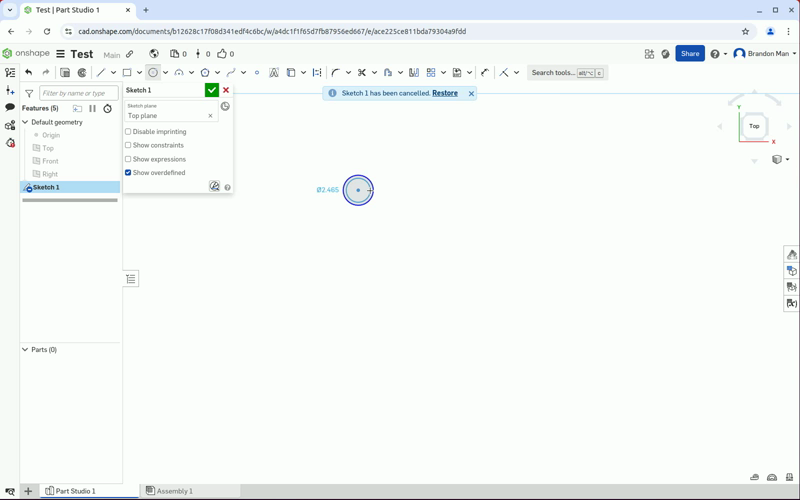
scroll(6)
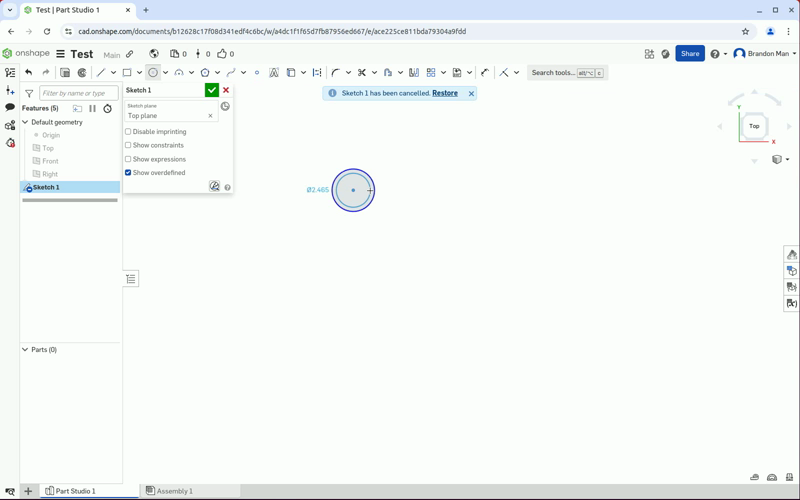
scroll(6)
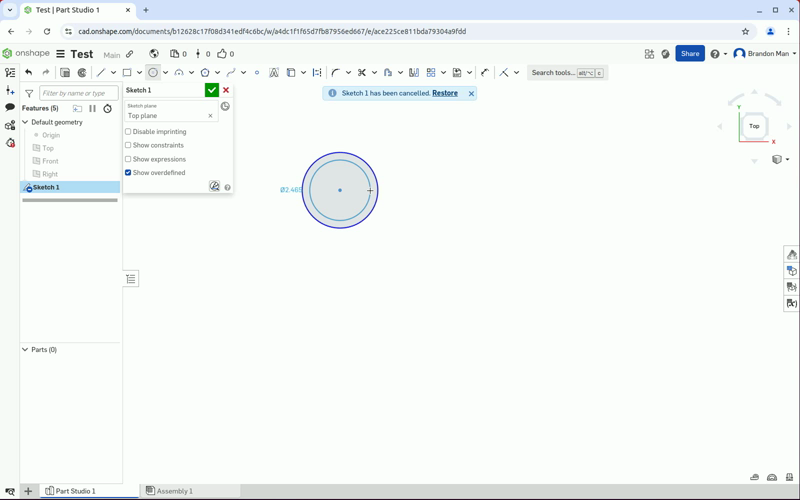
scroll(6)
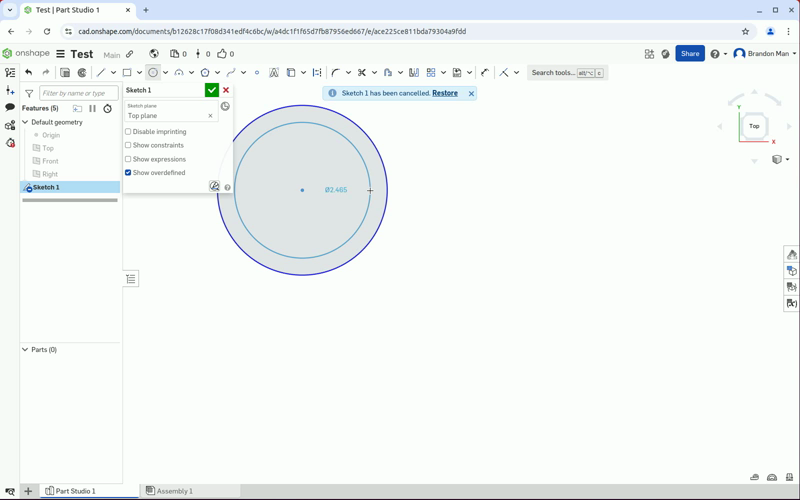
click(370, 190)
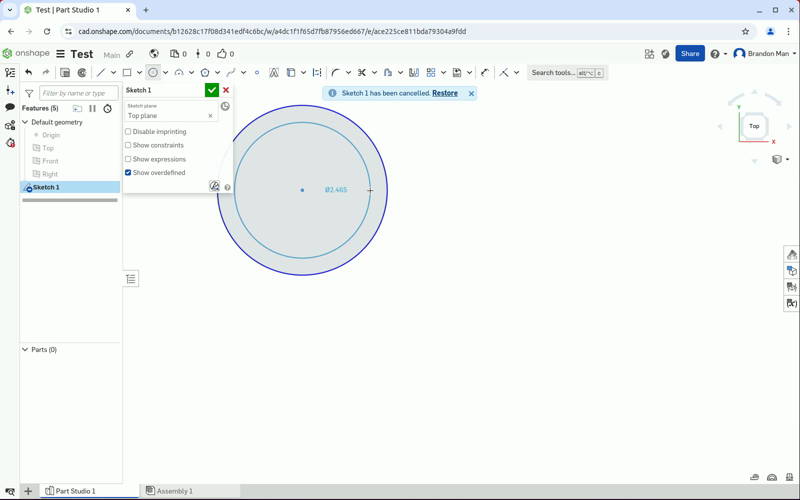
scroll(-6)
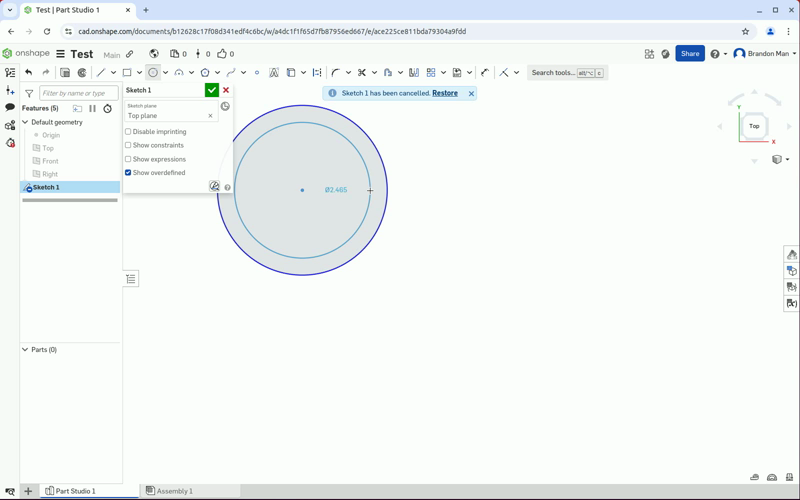
scroll(-6)
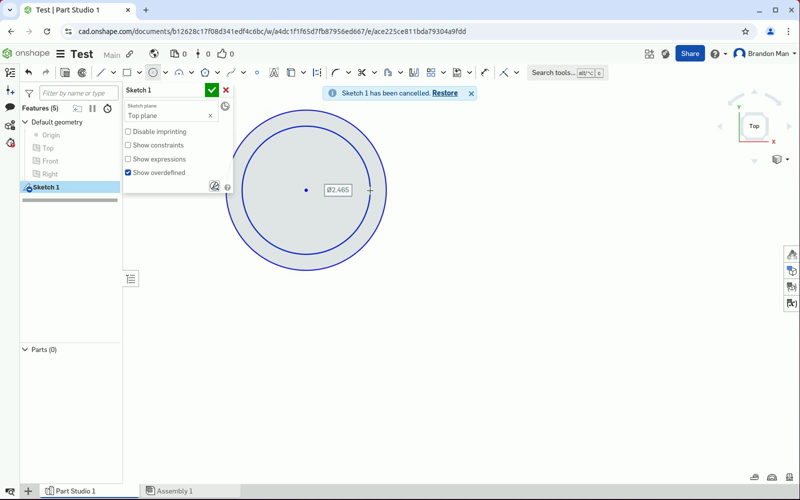
scroll(-6)
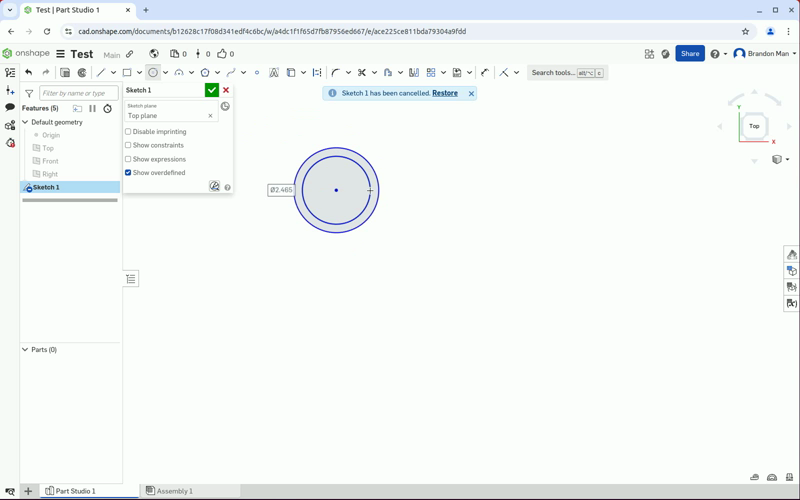
scroll(-6)
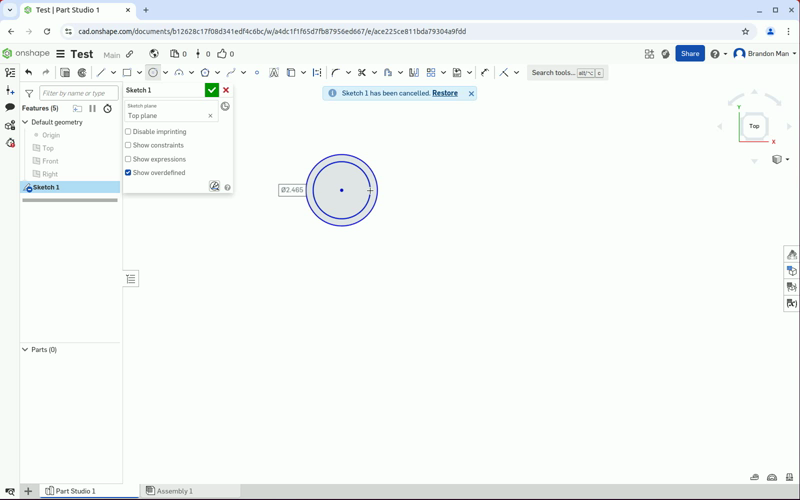
scroll(-6)
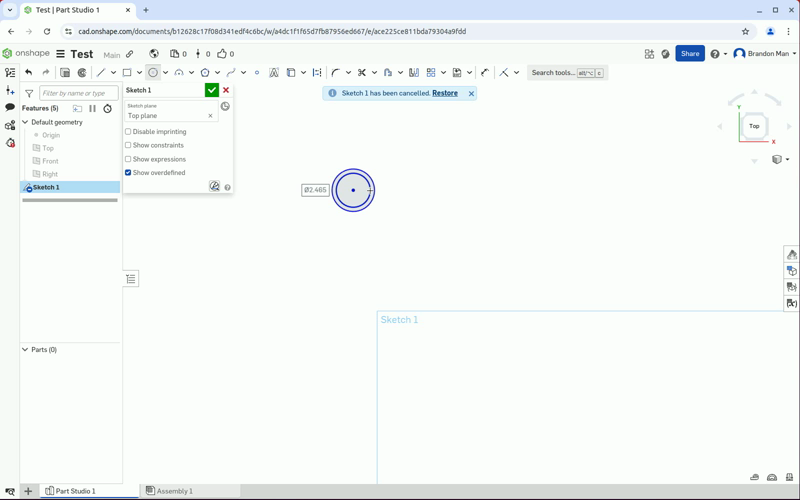
scroll(-6)
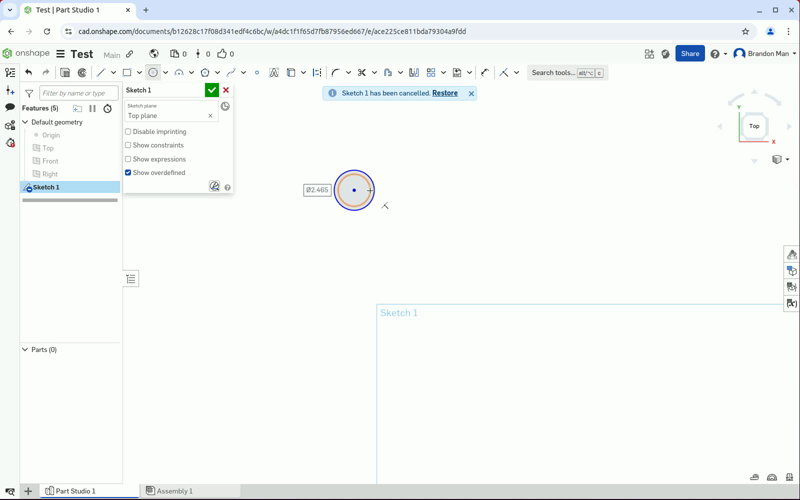
scroll(-6)
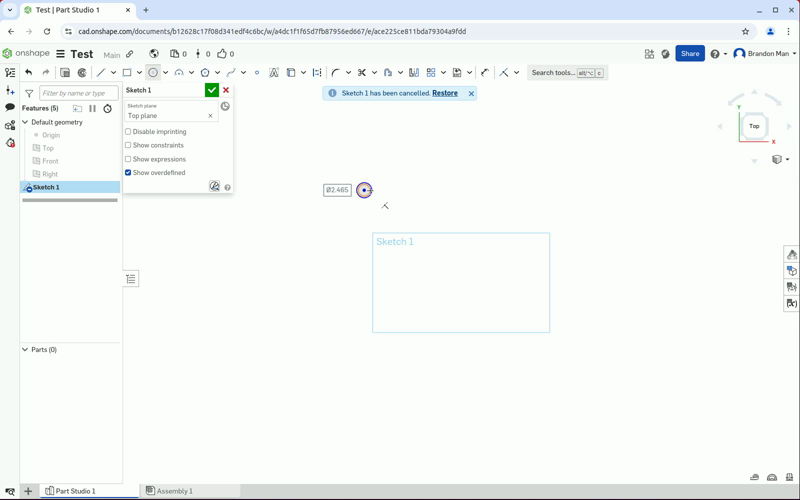
key(esc)
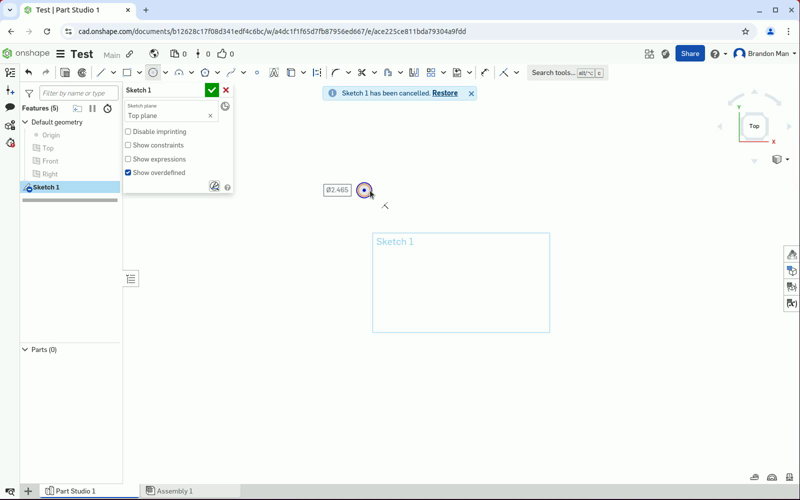
mouse_move(357, 190)
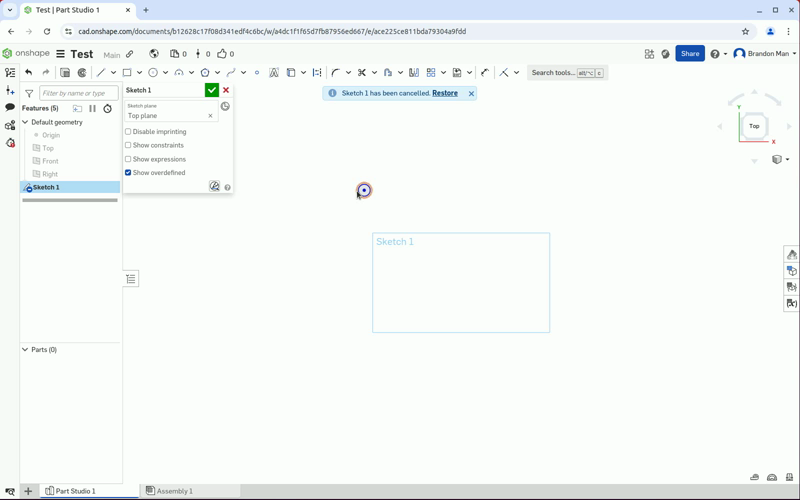
scroll(6)
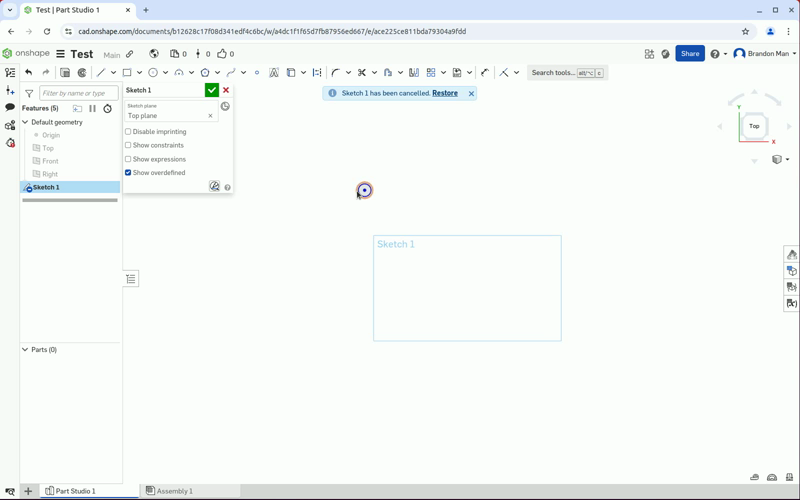
scroll(6)
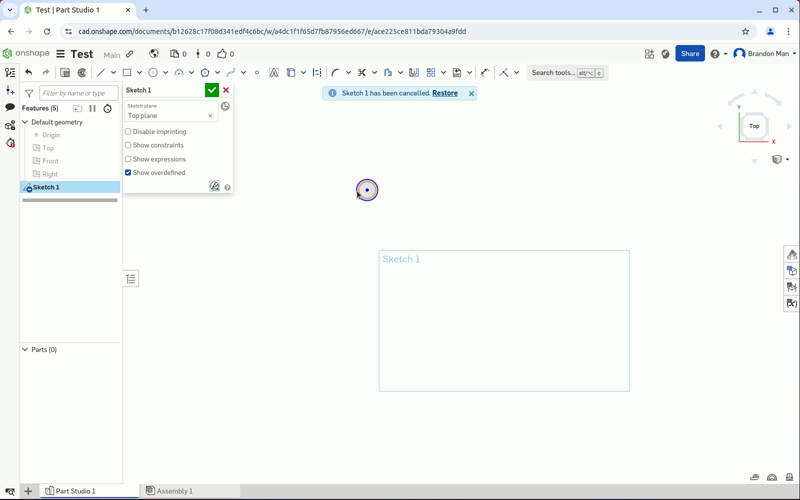
scroll(6)
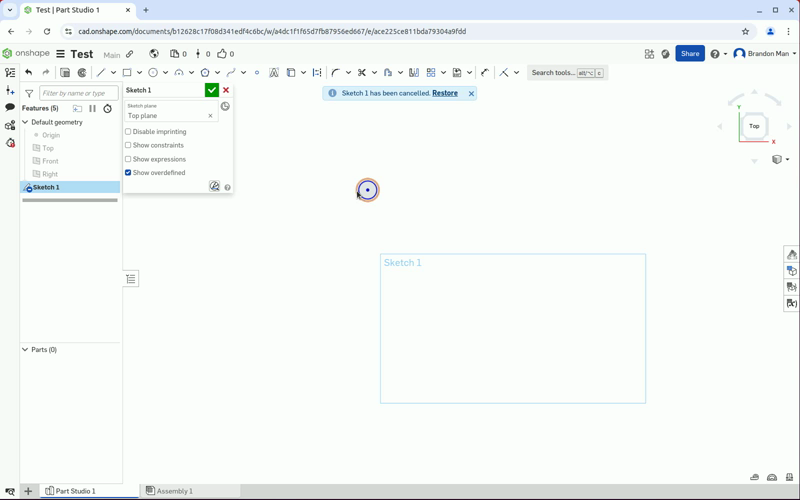
scroll(6)
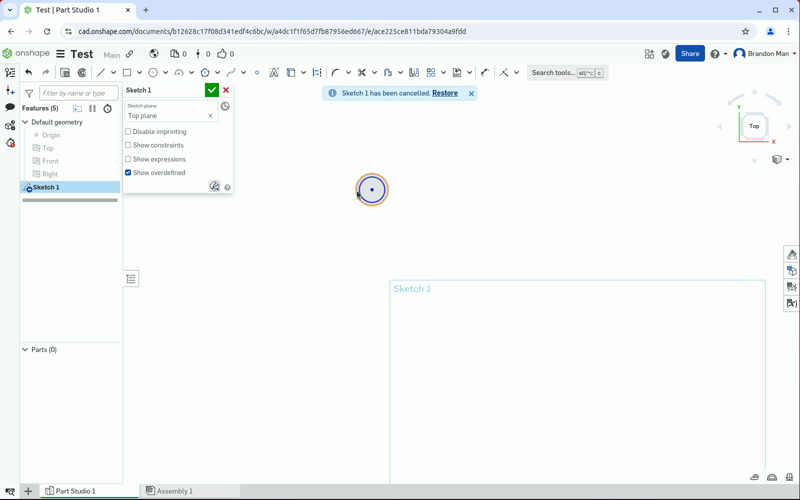
scroll(6)
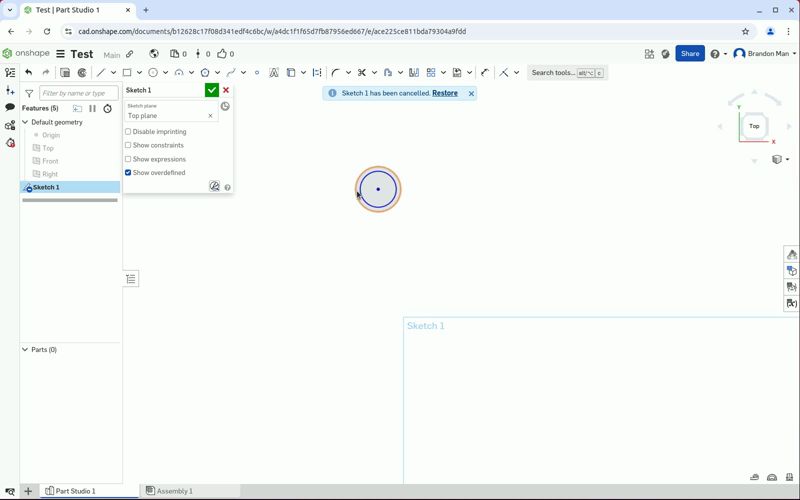
scroll(6)
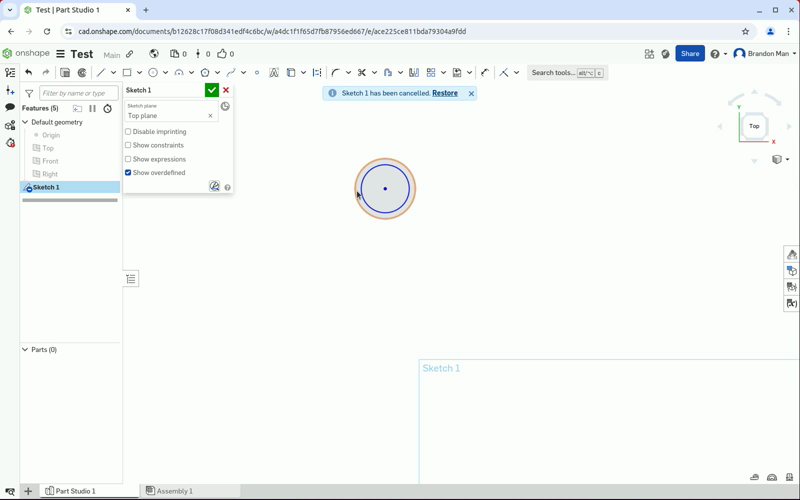
scroll(6)
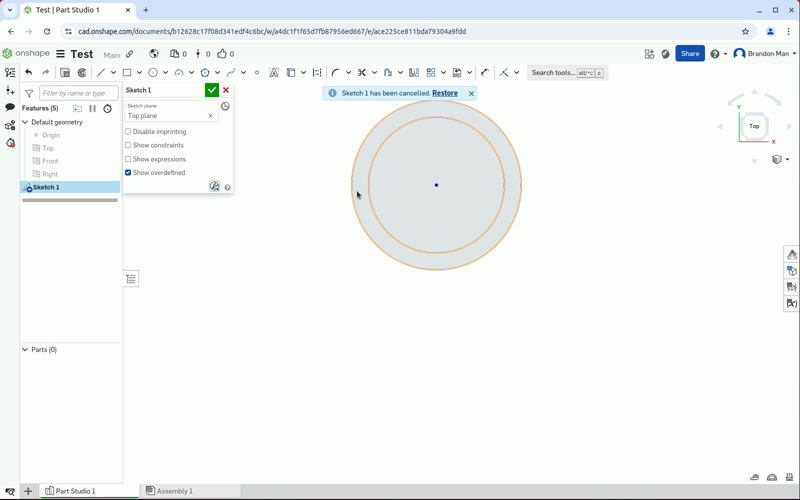
click(357, 190)
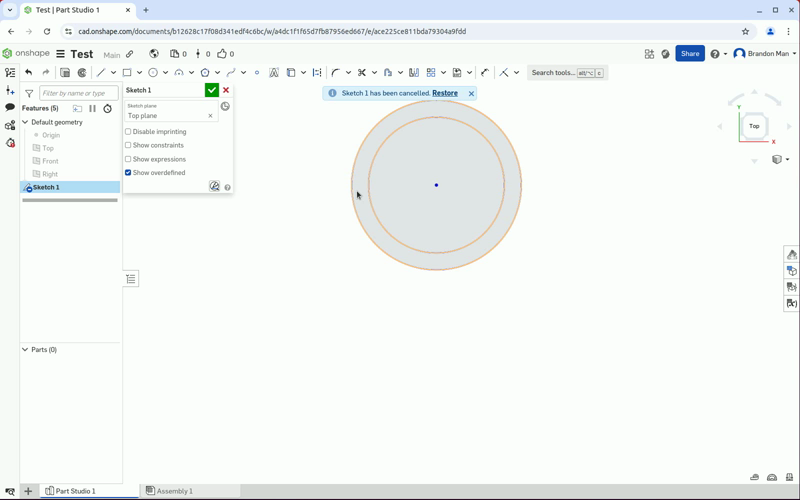
scroll(-6)
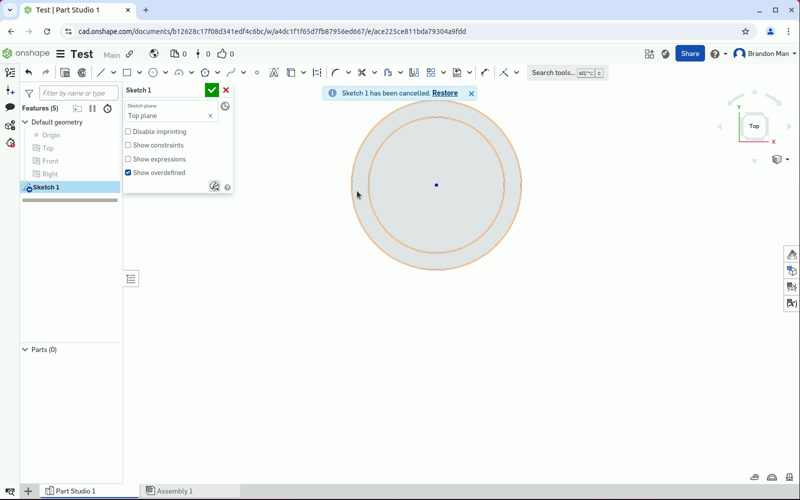
scroll(-6)
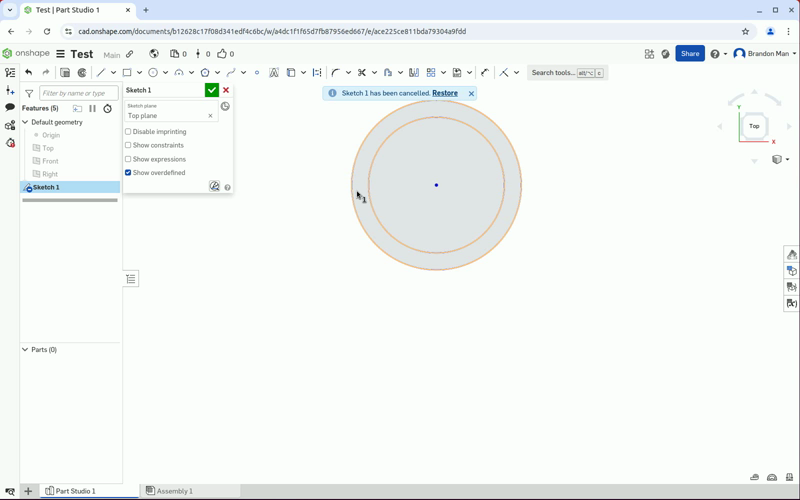
scroll(-6)
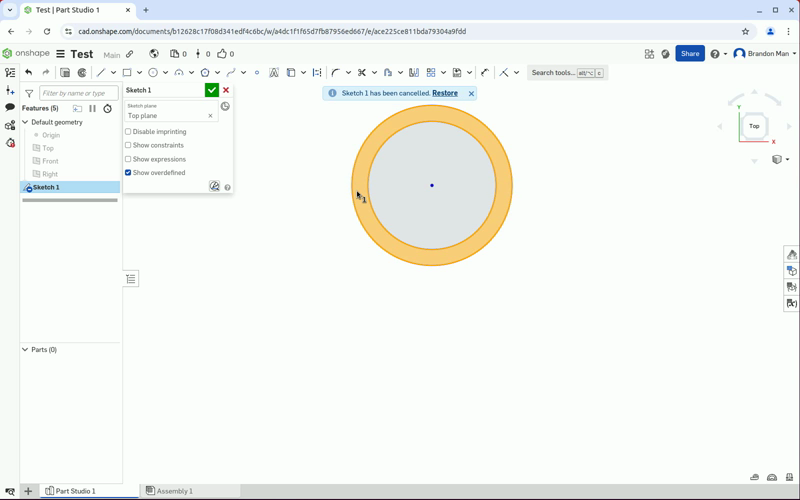
scroll(-6)
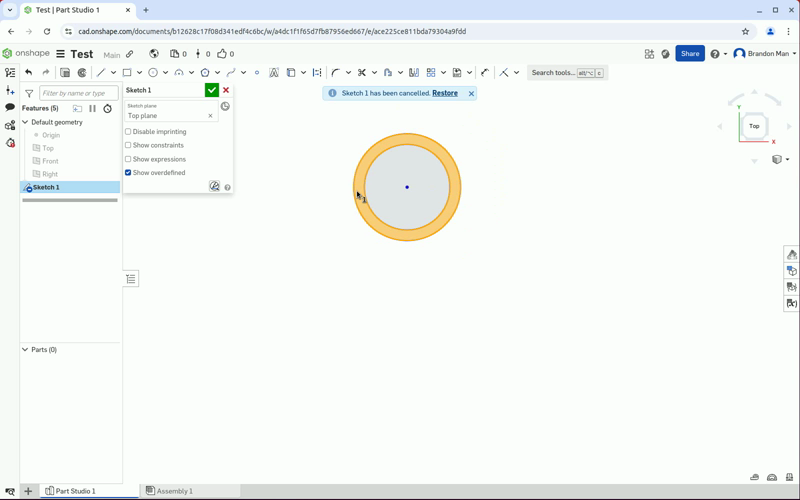
scroll(-6)
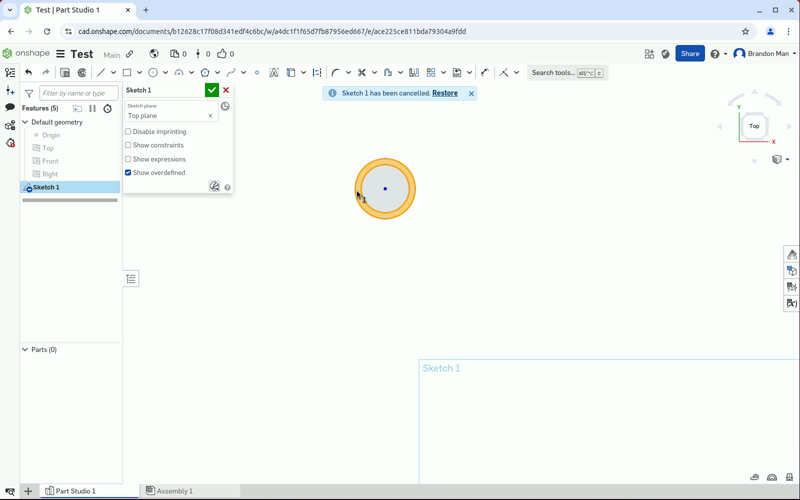
scroll(-6)
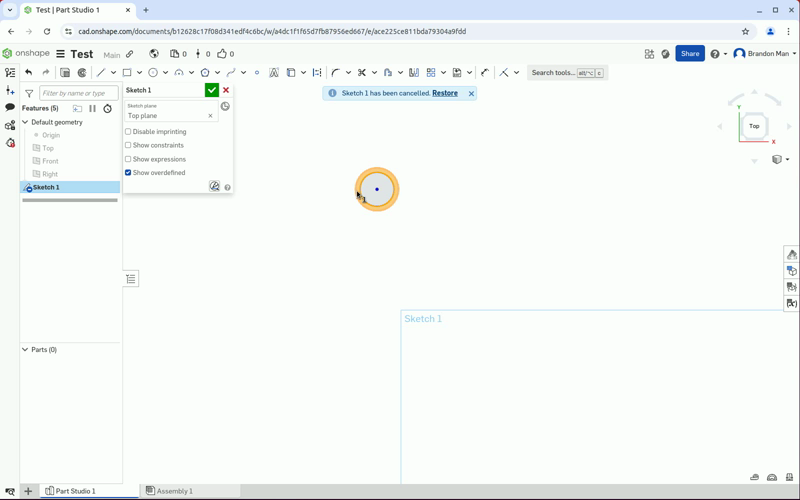
scroll(-6)
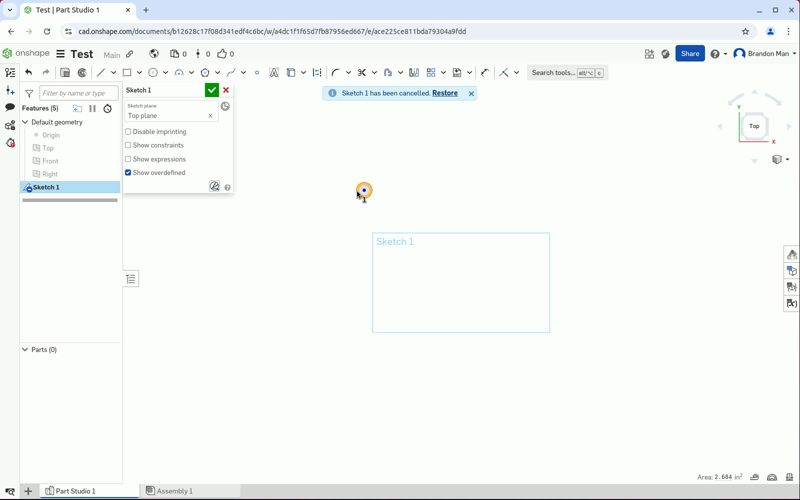
mouse_move(73, 352)
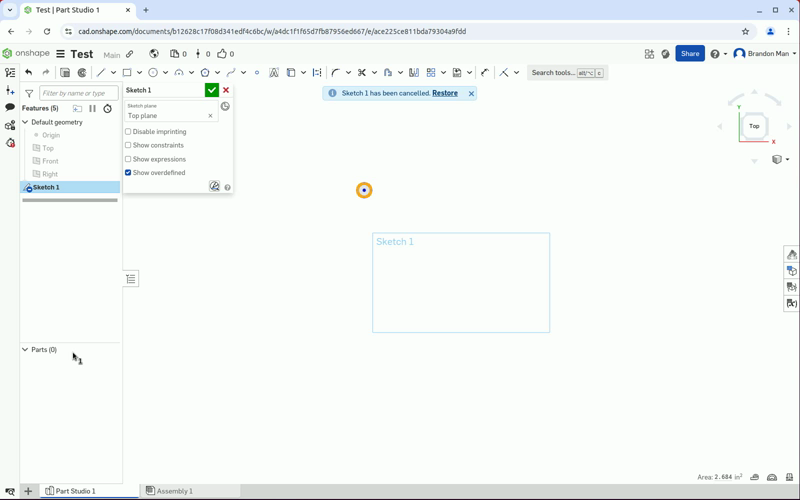
key(shift+y)
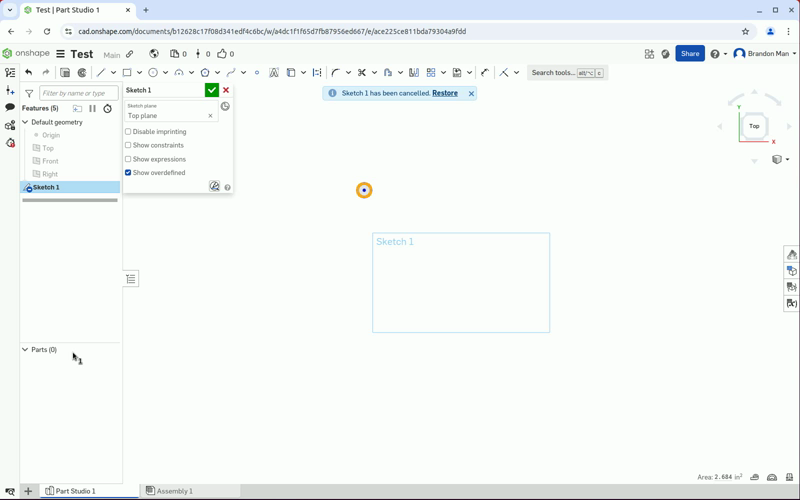
key(shift+e)
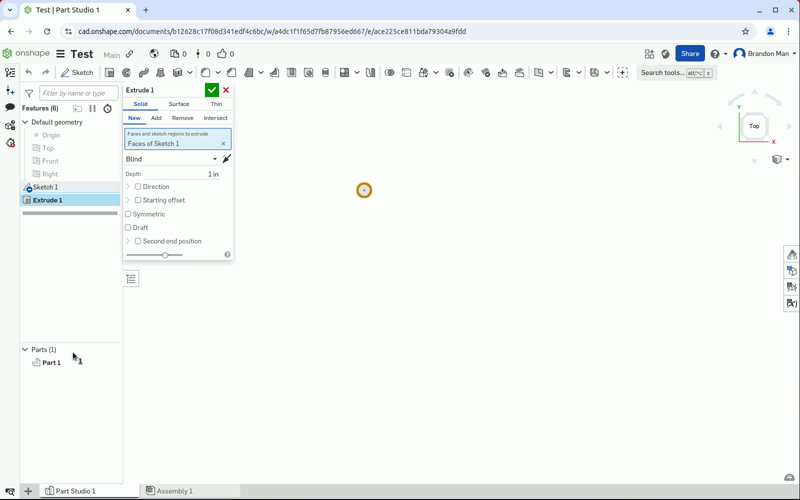
mouse_move(143, 106)
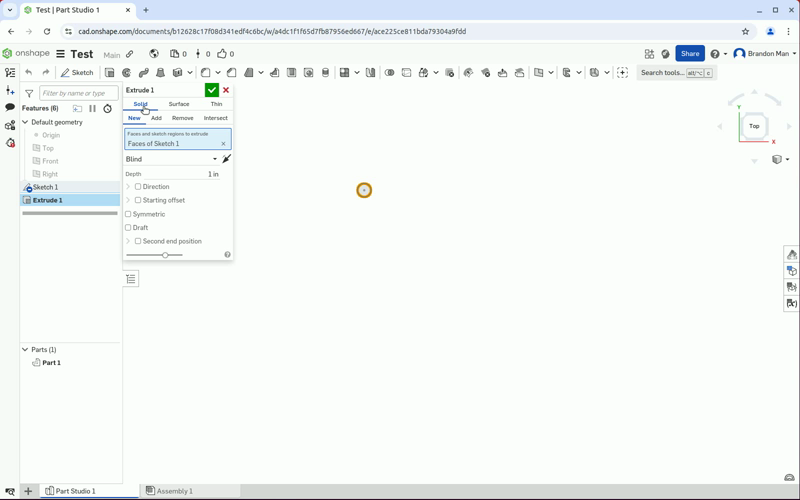
click(143, 106)
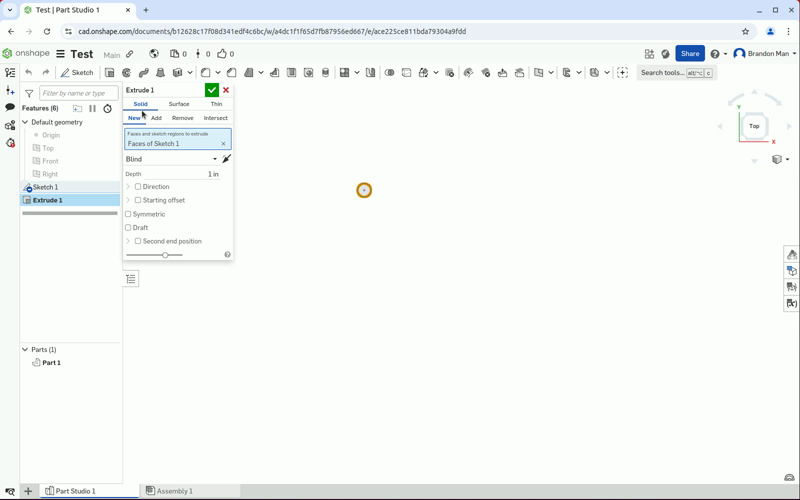
mouse_move(137, 120)
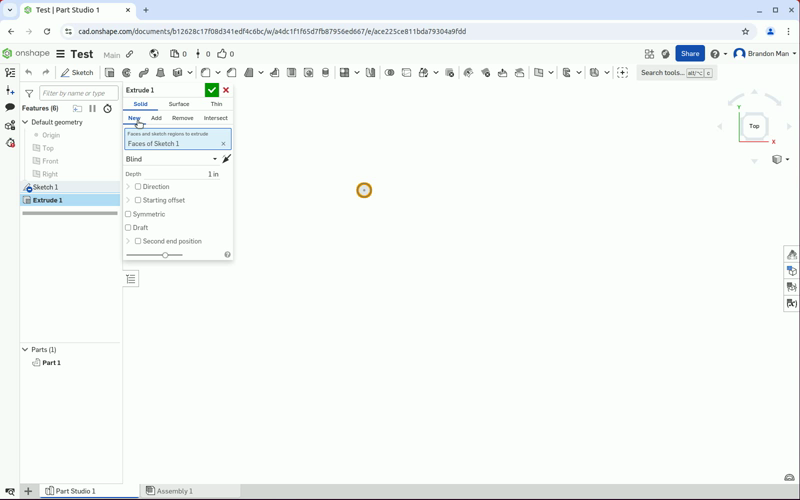
click(137, 120)
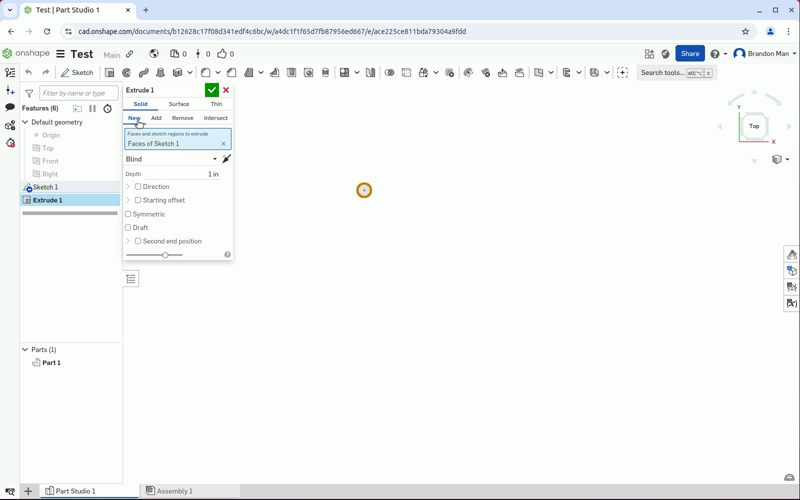
key(tab, 4)
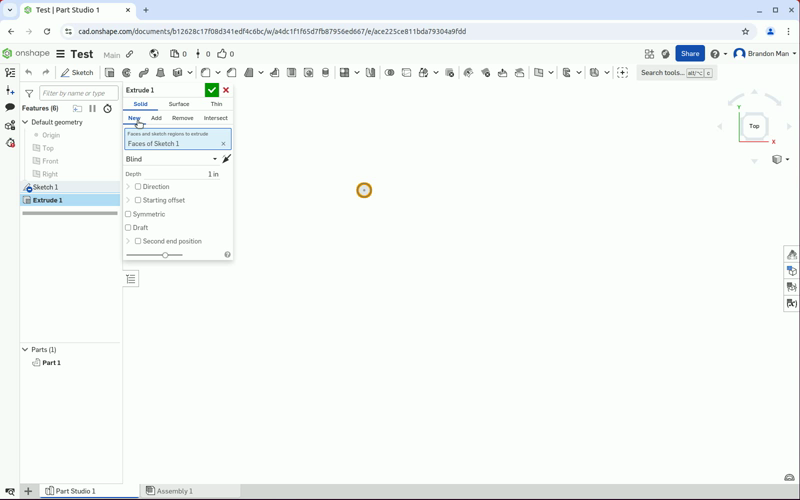
text(0.722)
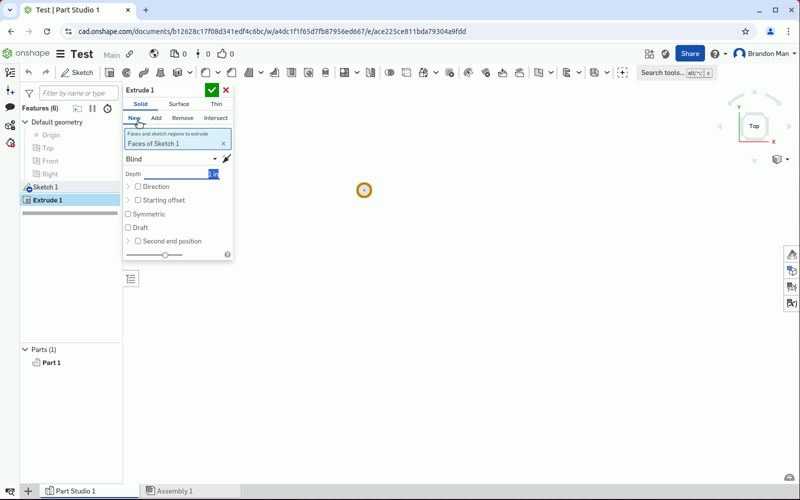
key(enter)
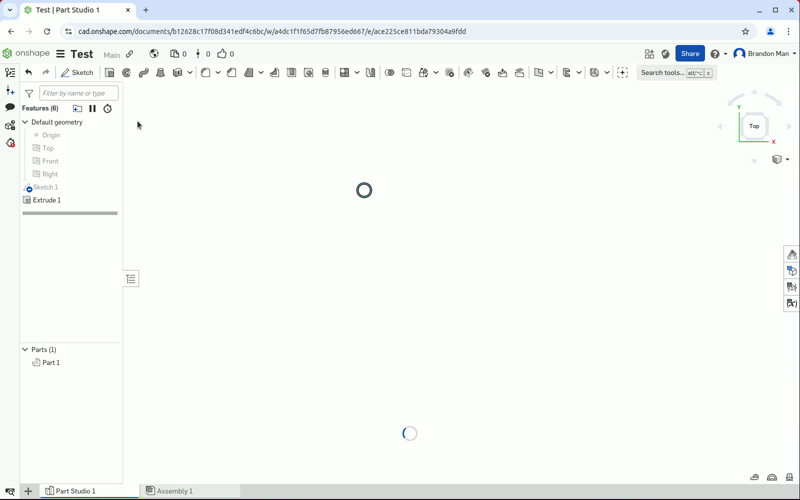
key(shift+h)
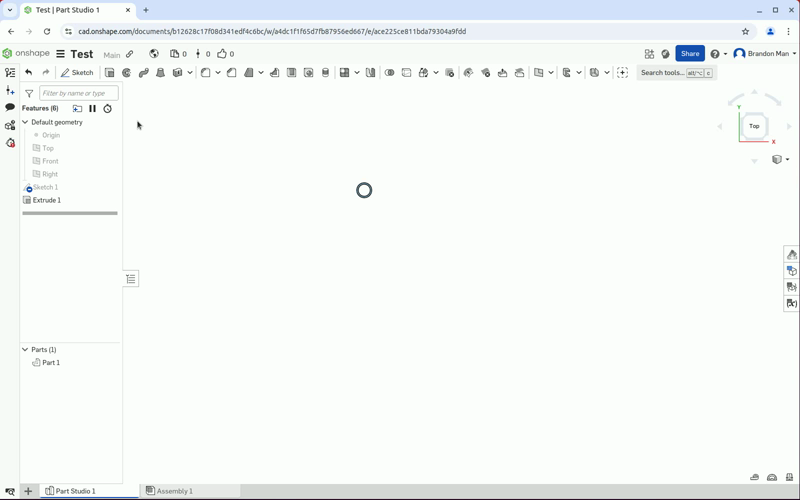
key(shift+h)
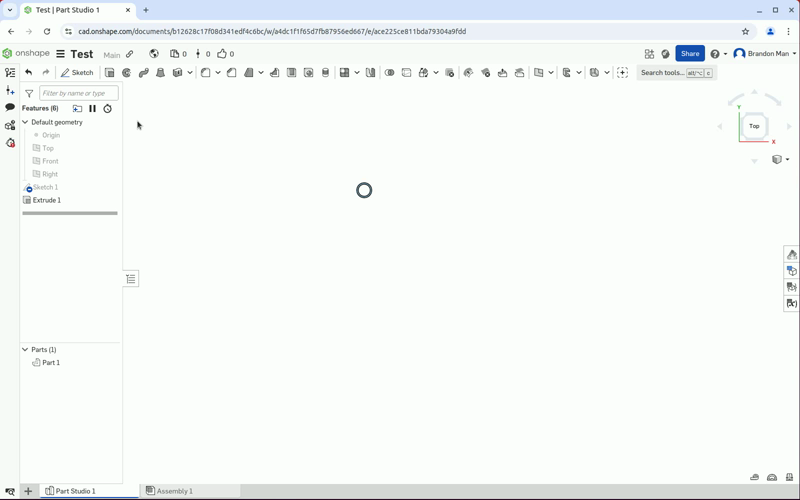
mouse_move(73, 189)
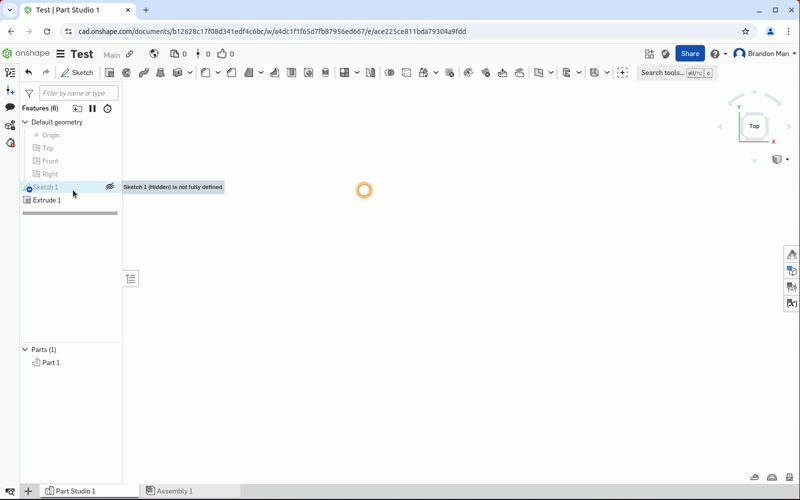
click(73, 189)
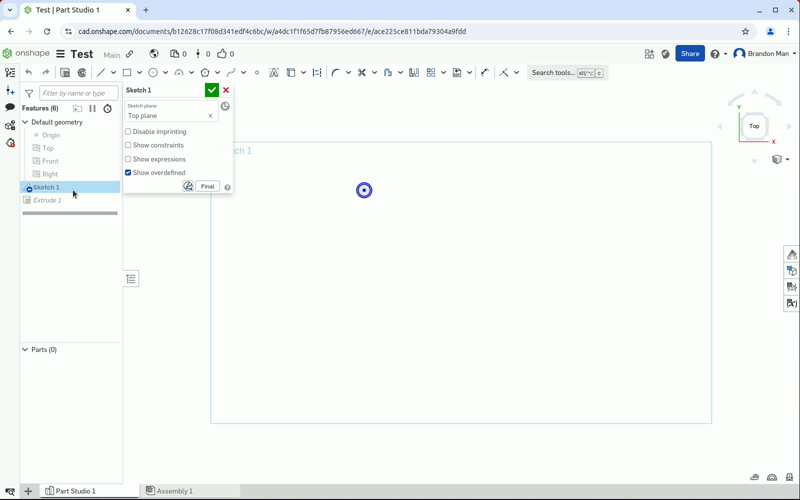
mouse_move(229, 92)
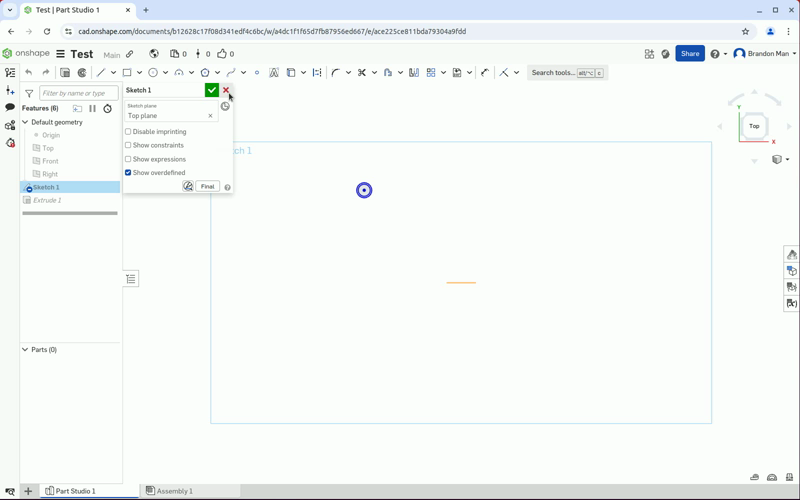
click(229, 92)
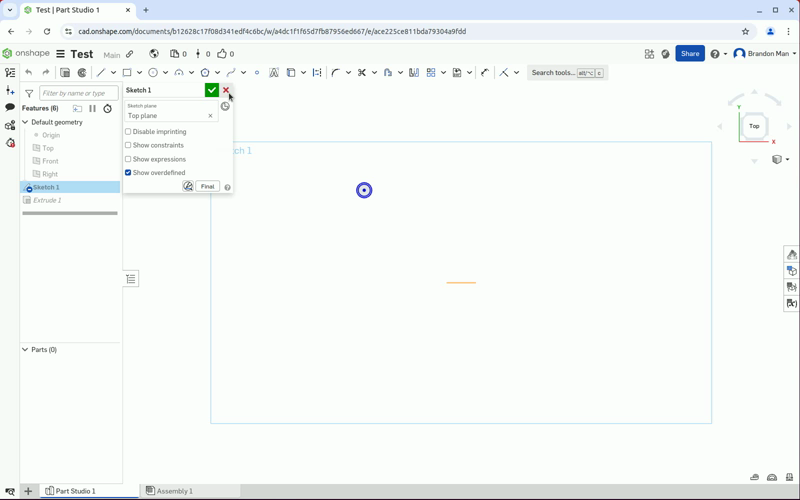
key(shift+s)
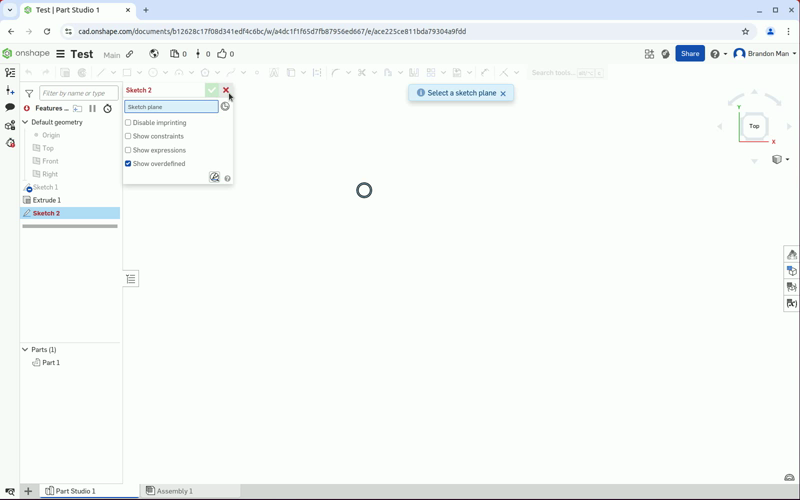
mouse_move(73, 150)
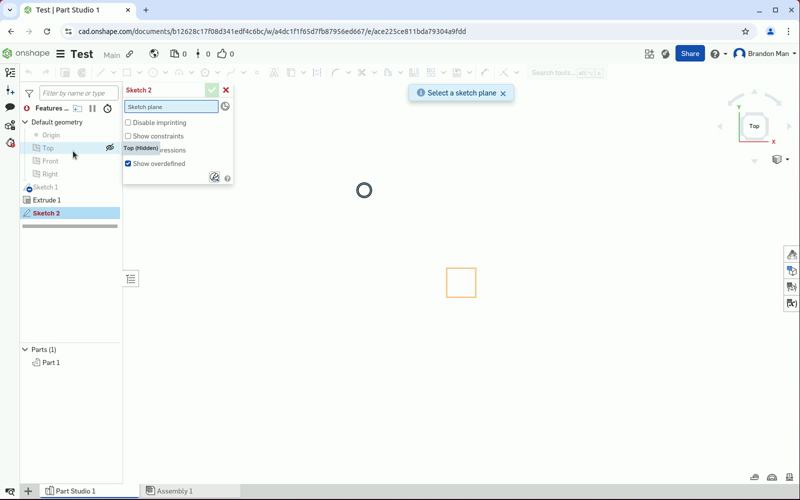
click(73, 150)
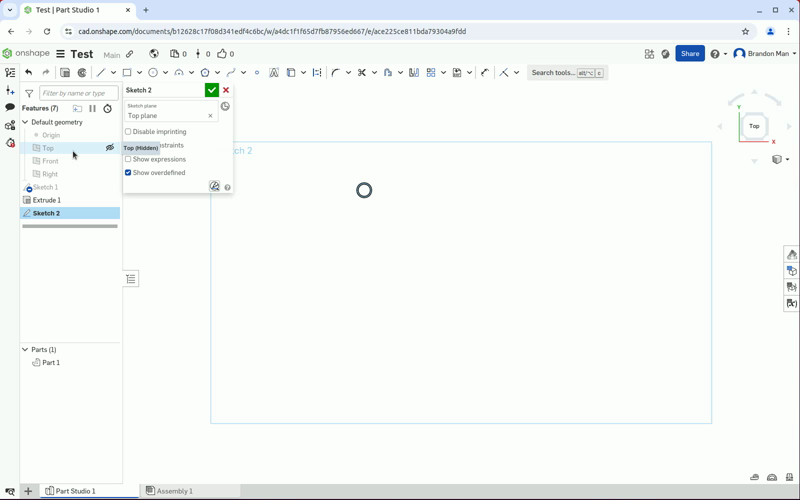
mouse_move(73, 352)
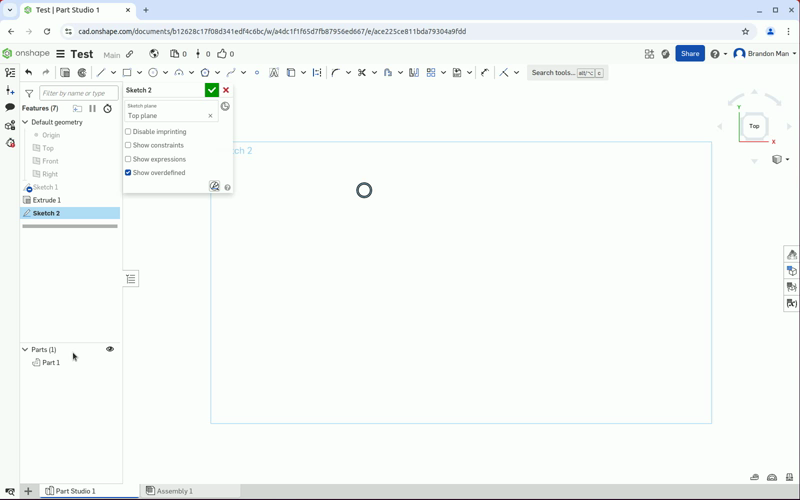
key(y)
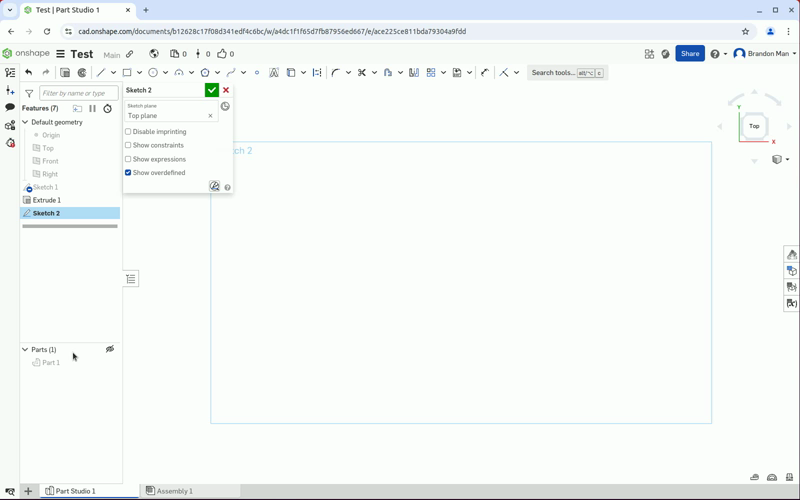
key(c)
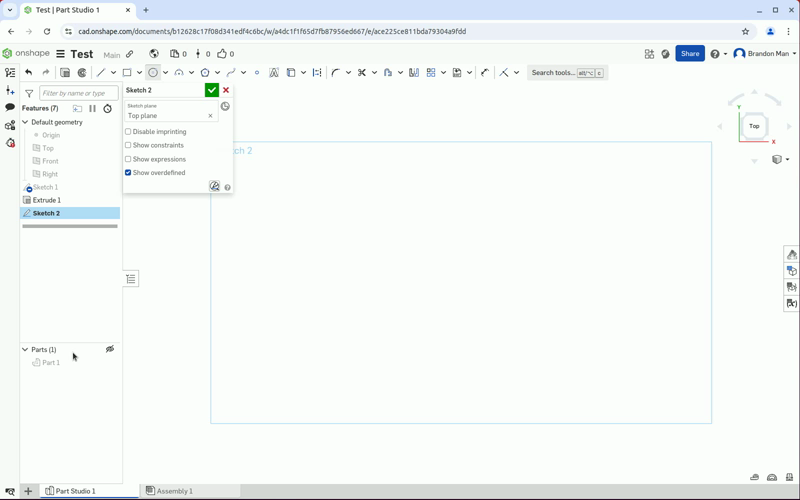
key_down(shift)
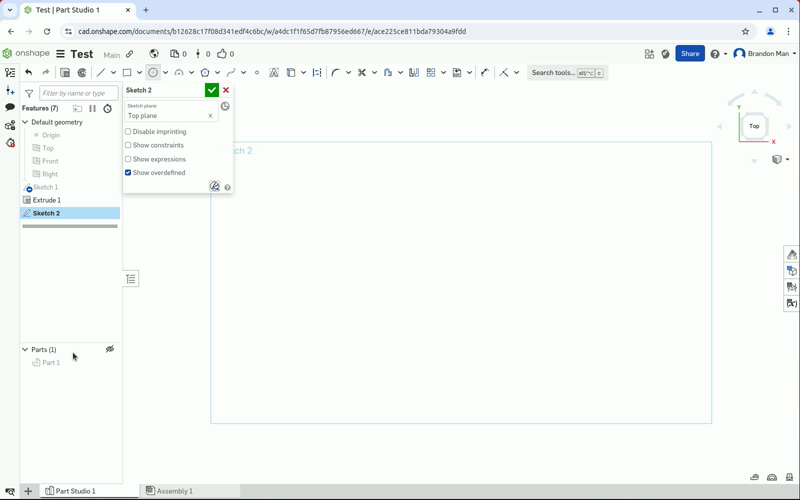
mouse_move(365, 190)
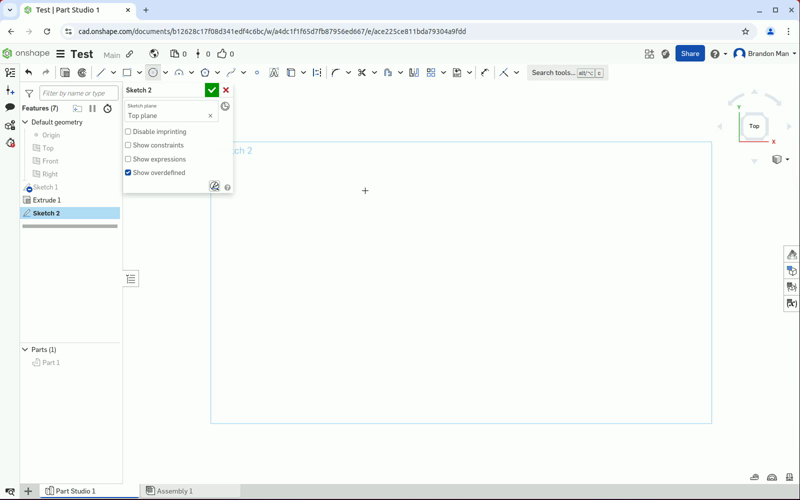
click(365, 190)
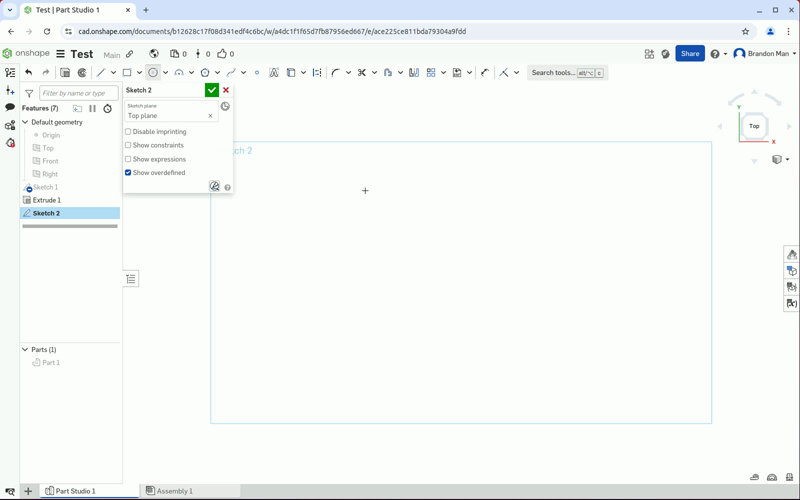
key_up(shift)
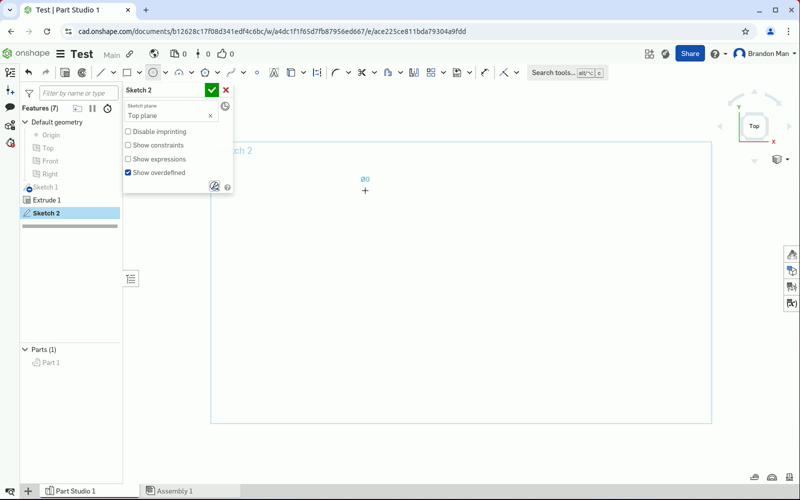
mouse_move(381, 190)
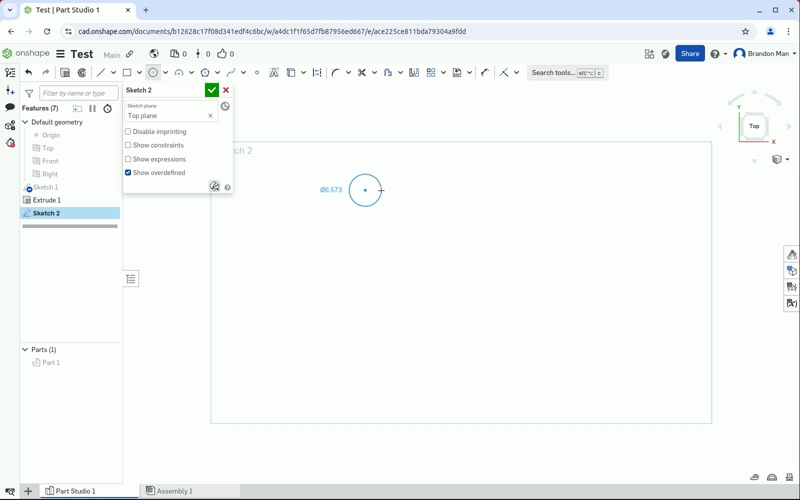
click(381, 190)
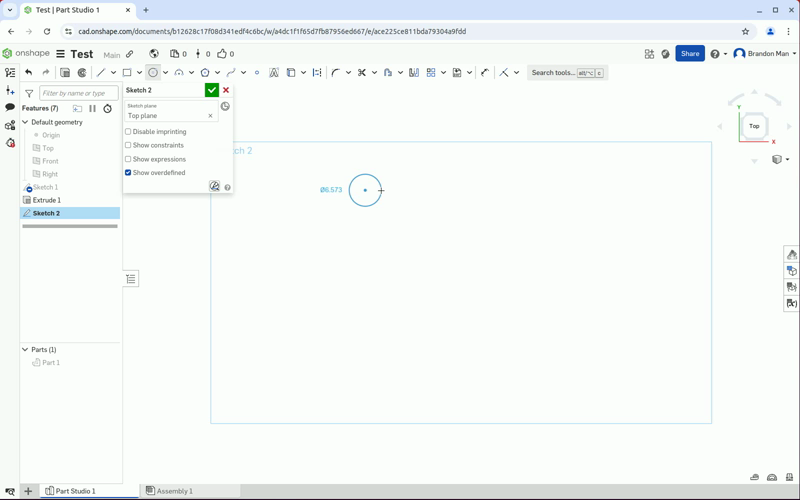
key(esc)
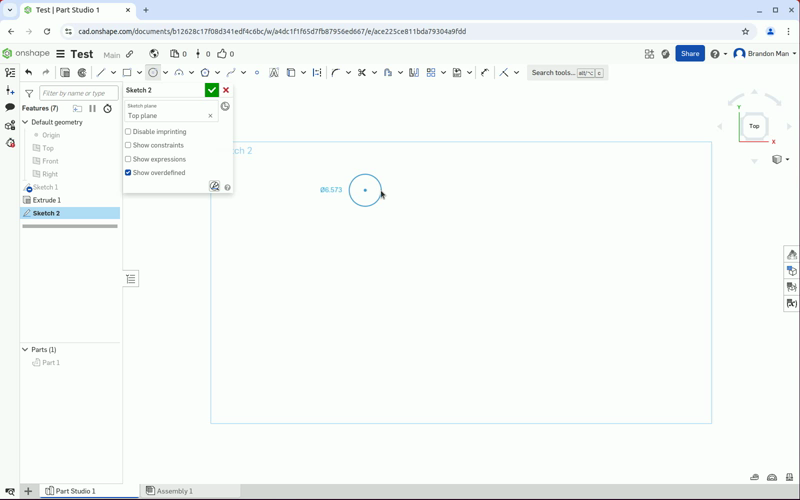
key(c)
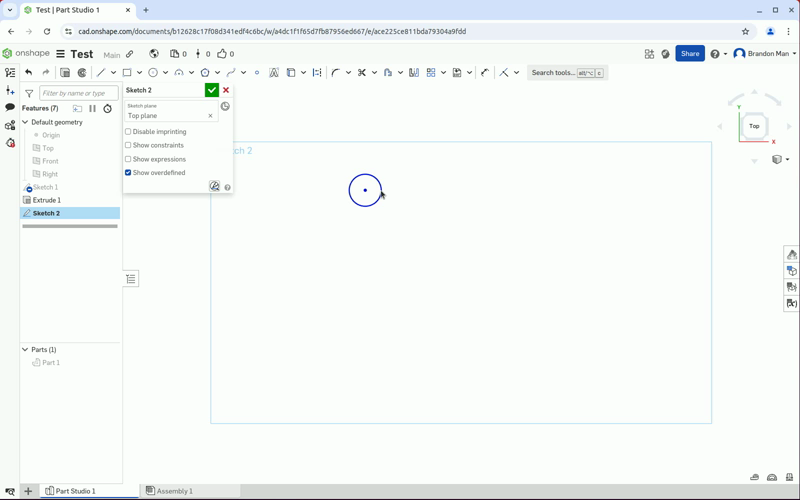
key_down(shift)
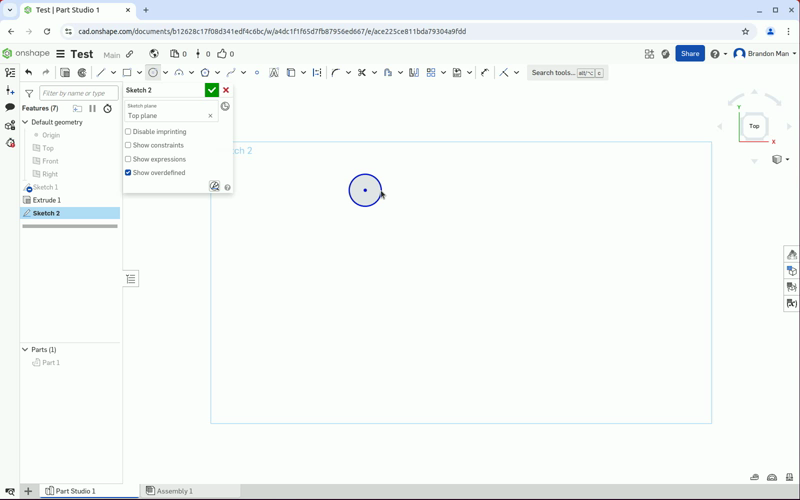
mouse_move(365, 190)
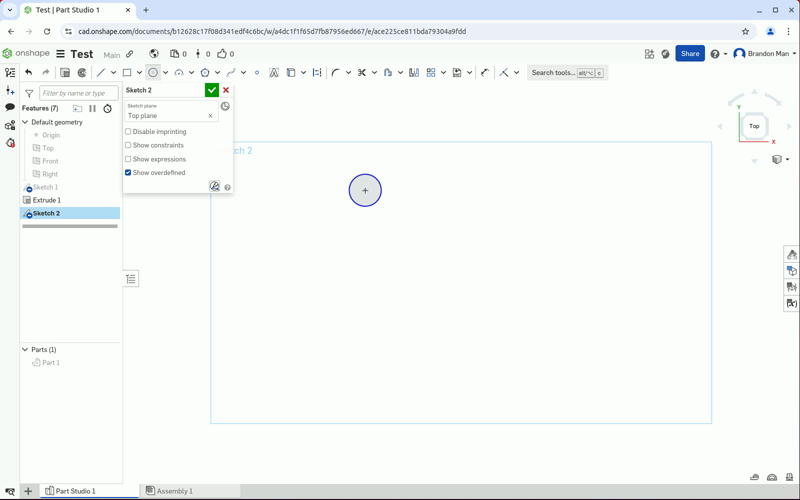
click(365, 190)
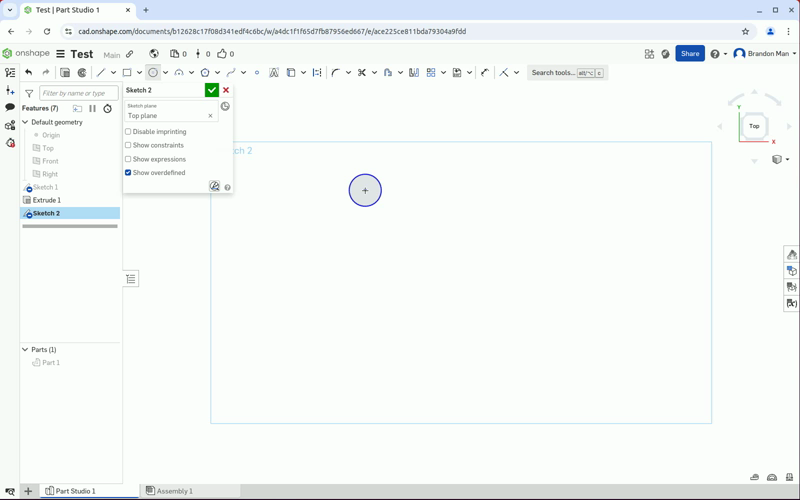
key_up(shift)
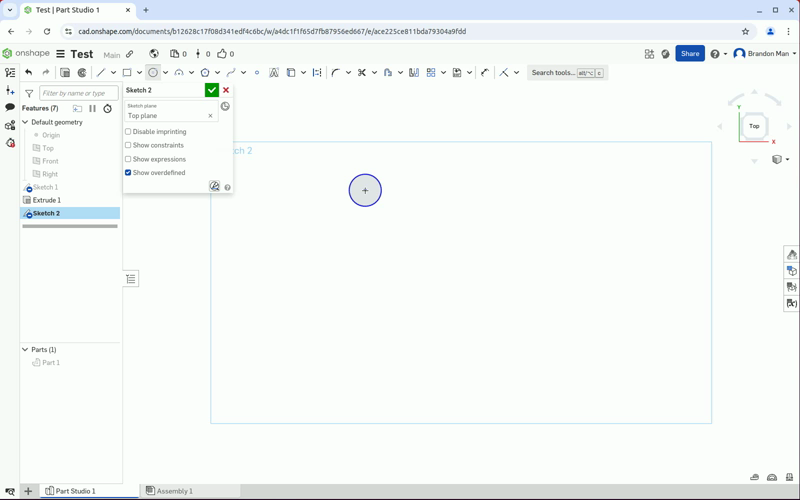
mouse_move(372, 190)
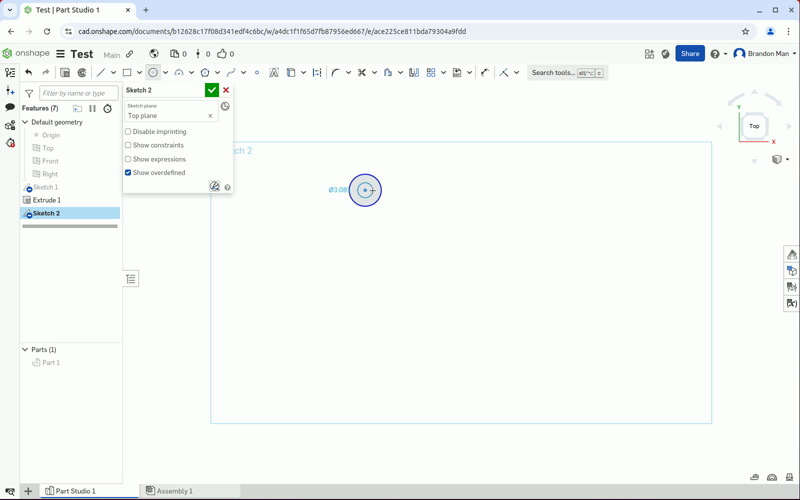
click(372, 190)
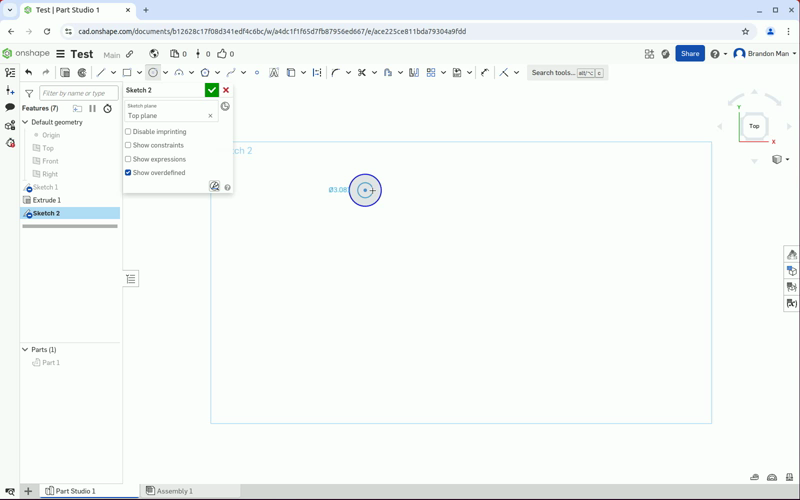
key(esc)
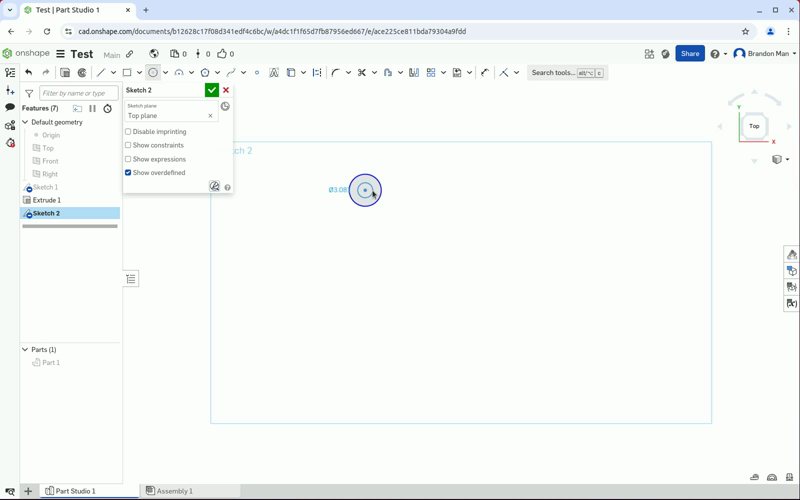
mouse_move(362, 205)
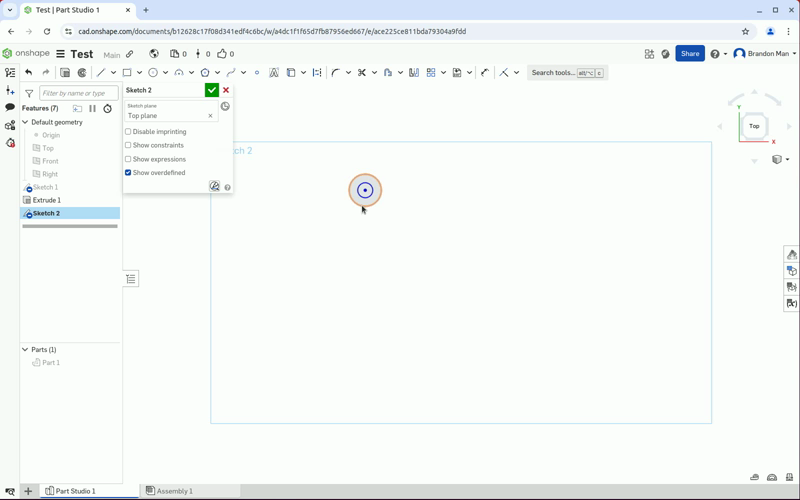
scroll(6)
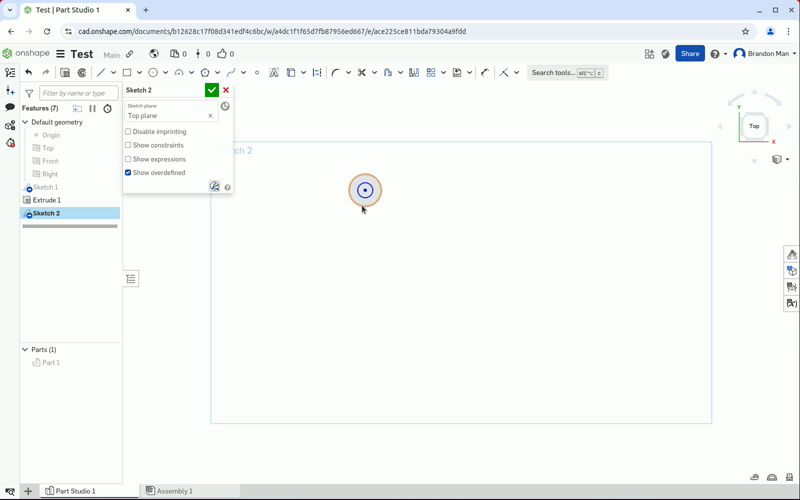
scroll(6)
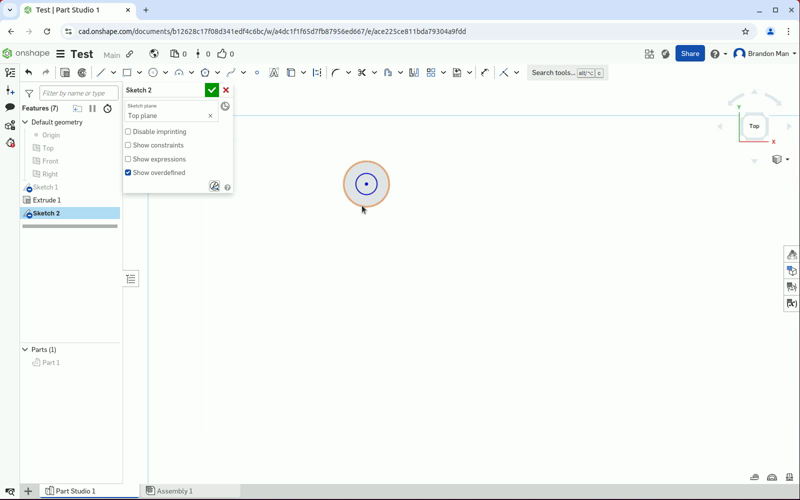
scroll(6)
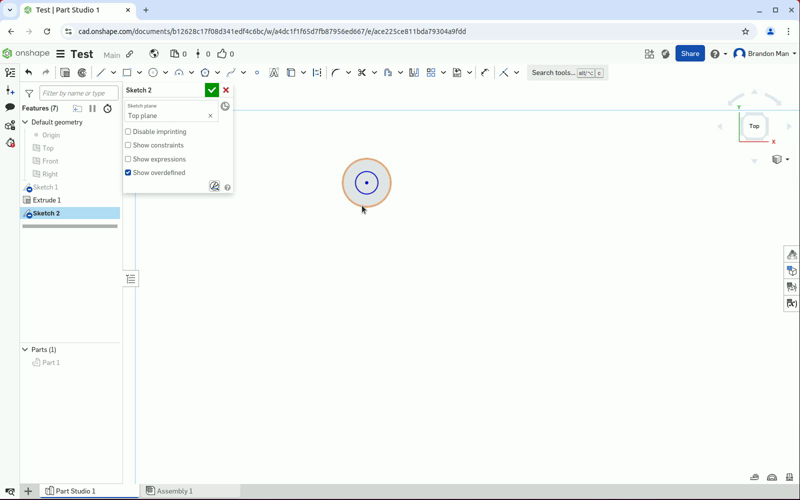
scroll(6)
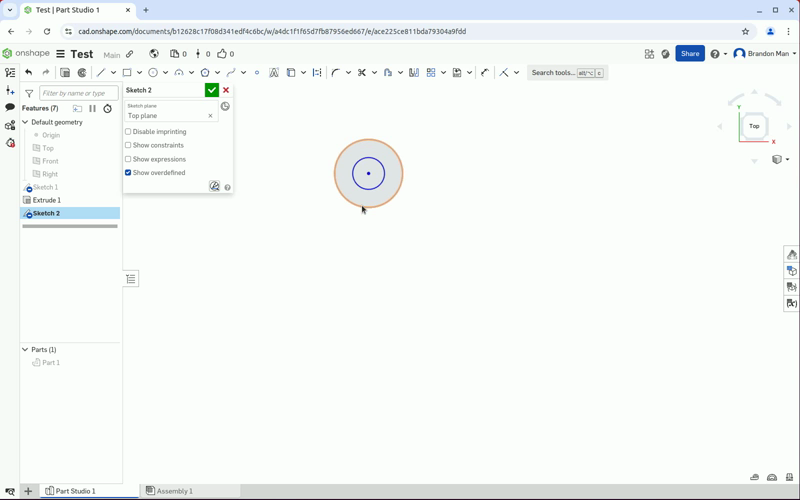
scroll(6)
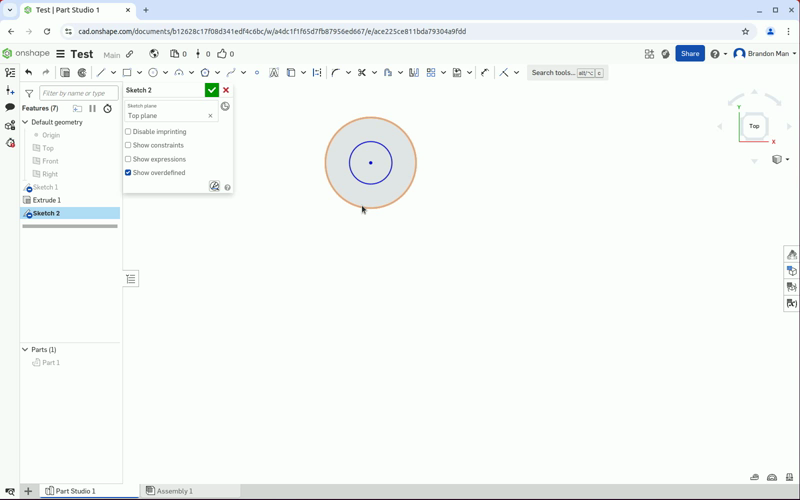
scroll(6)
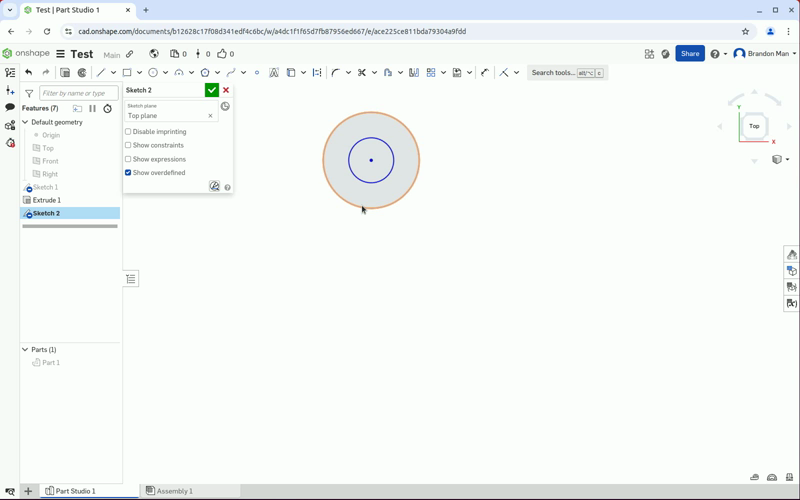
scroll(6)
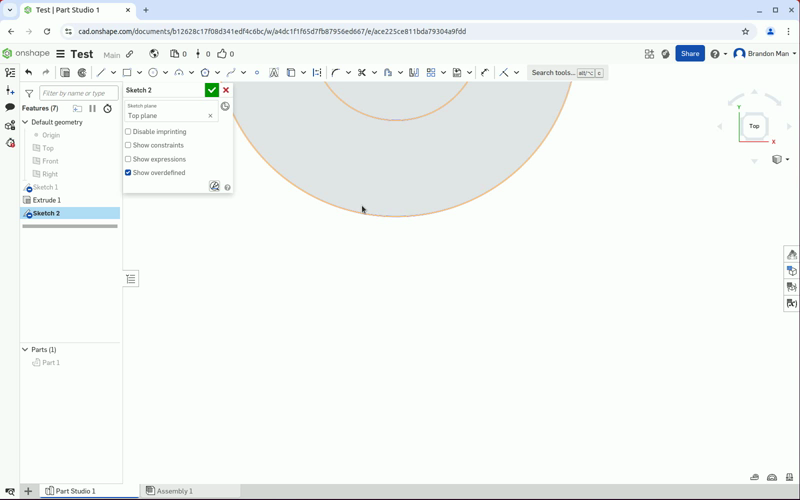
click(362, 205)
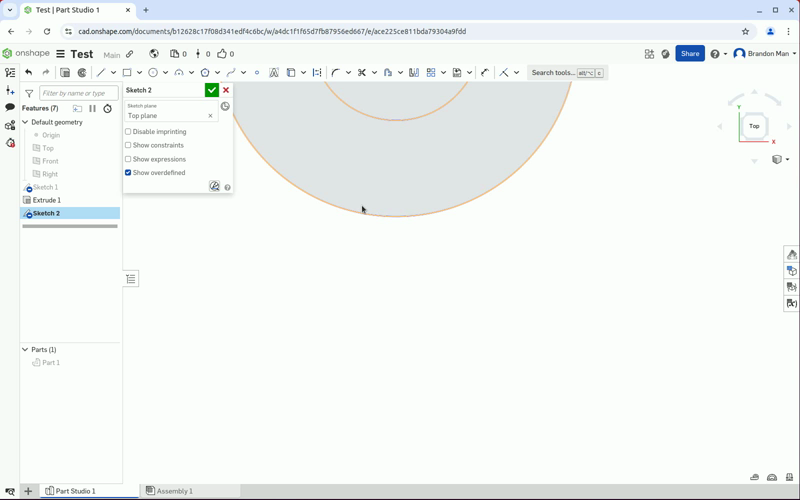
scroll(-6)
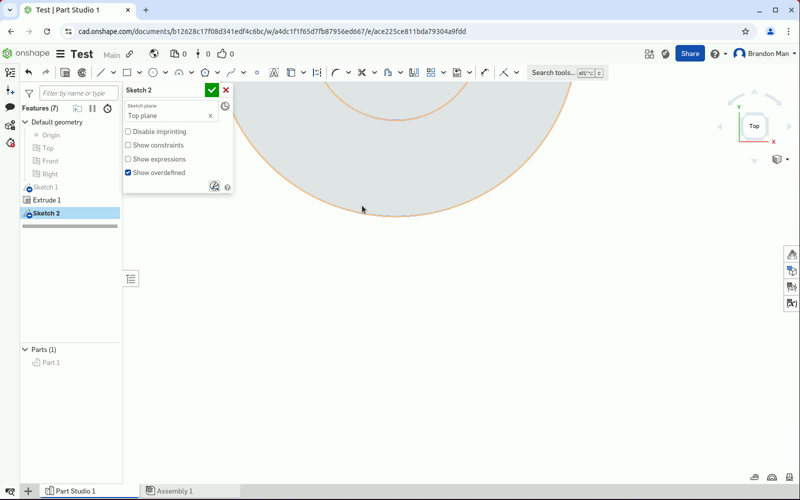
scroll(-6)
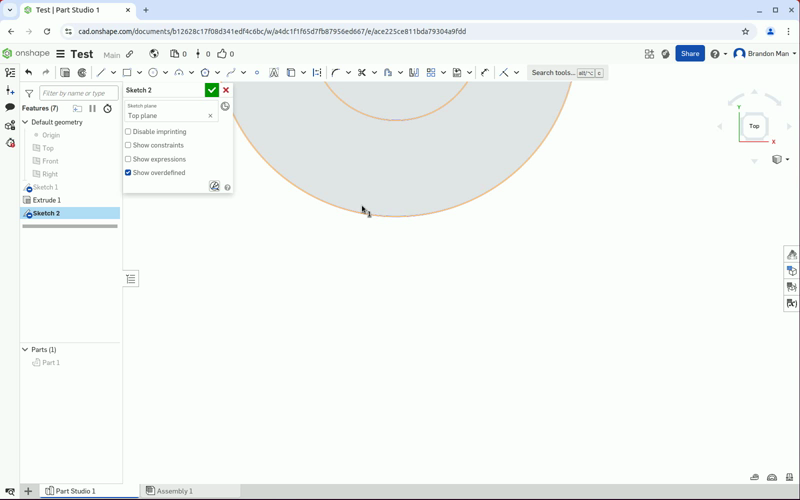
scroll(-6)
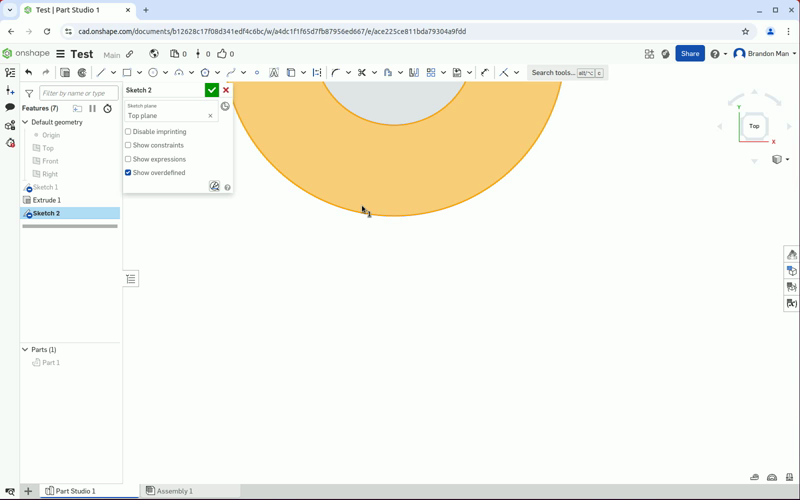
scroll(-6)
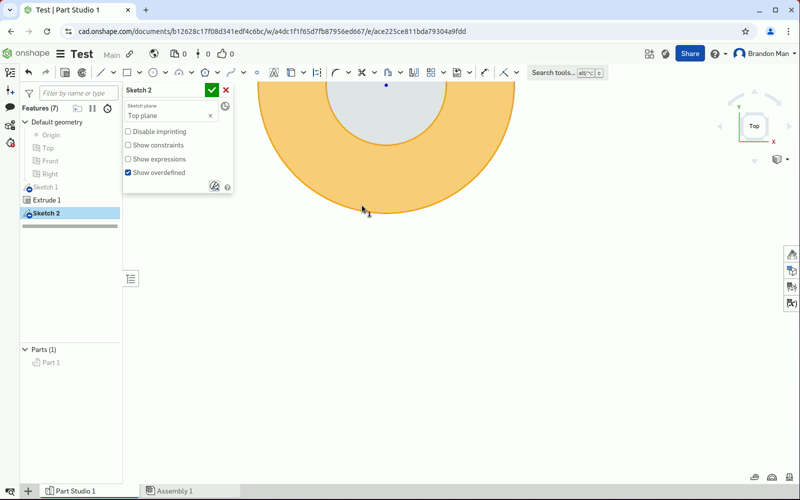
scroll(-6)
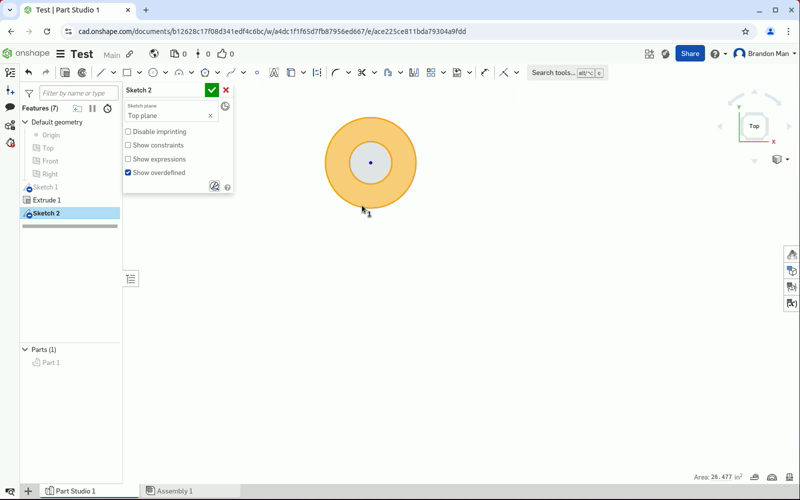
scroll(-6)
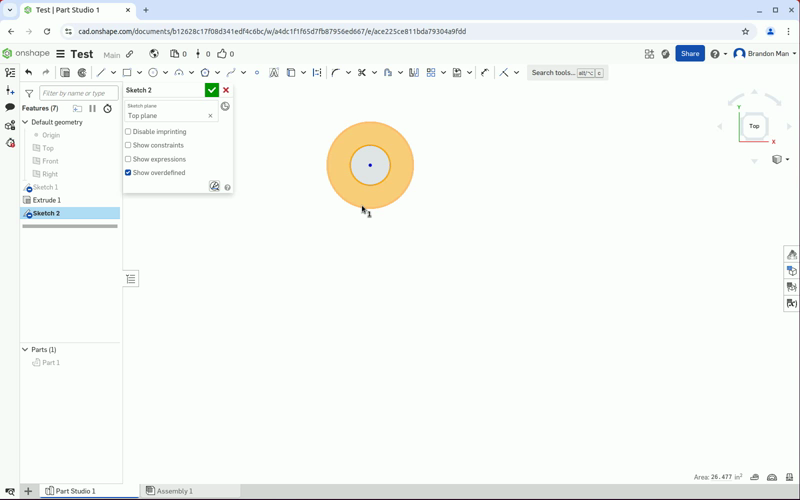
scroll(-6)
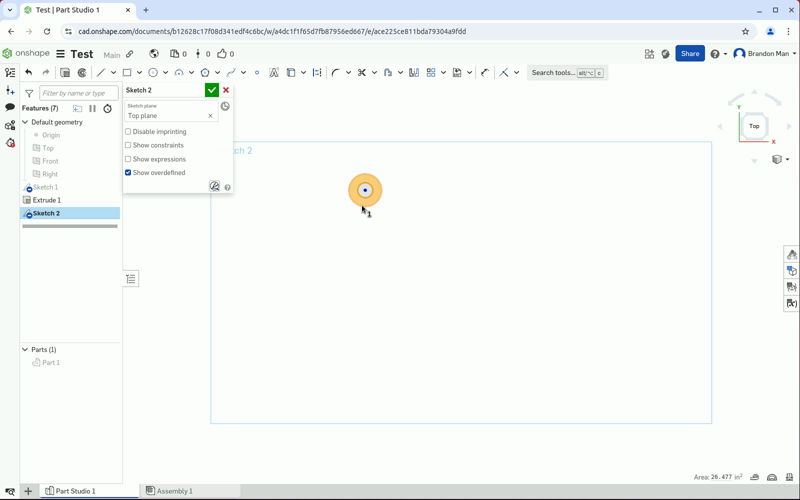
mouse_move(73, 352)
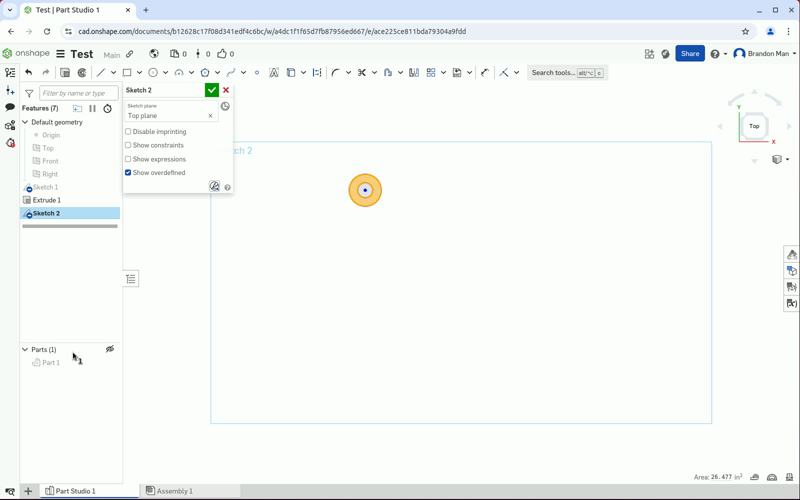
key(shift+y)
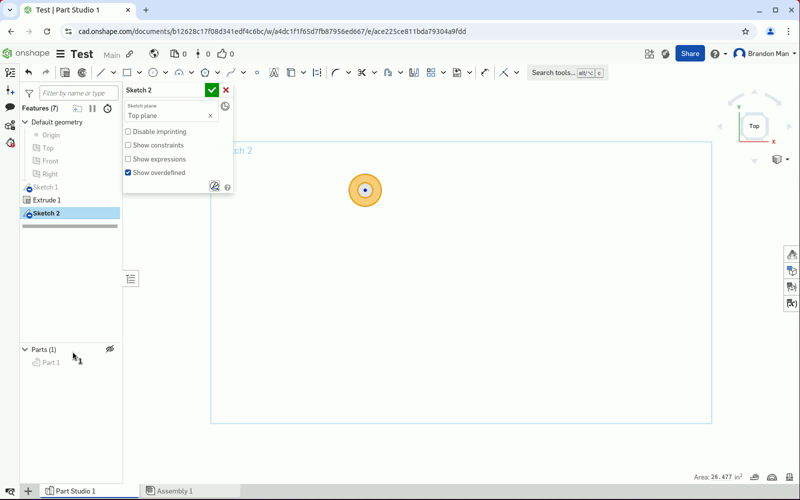
key(shift+e)
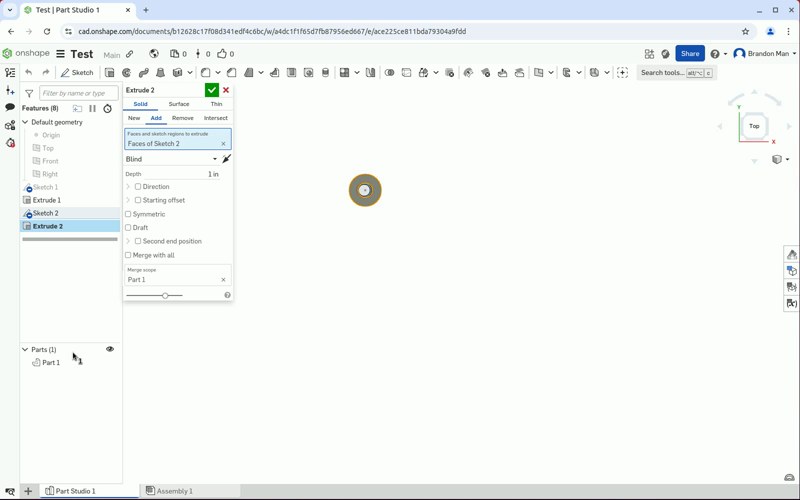
mouse_move(143, 106)
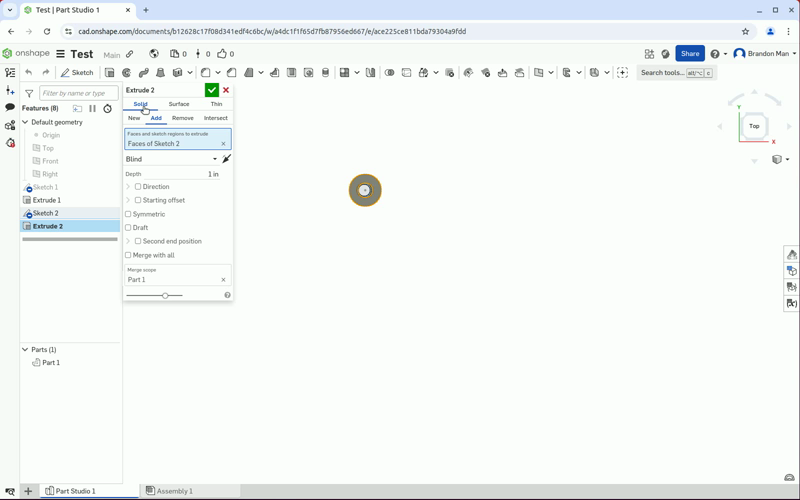
click(143, 106)
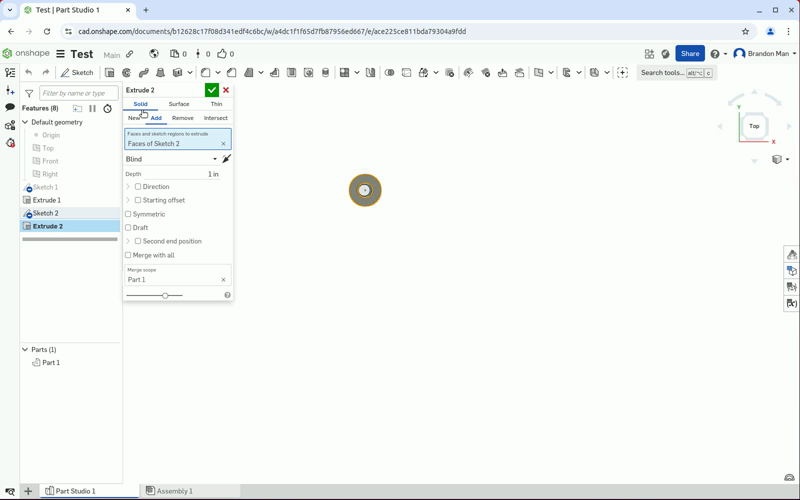
mouse_move(137, 120)
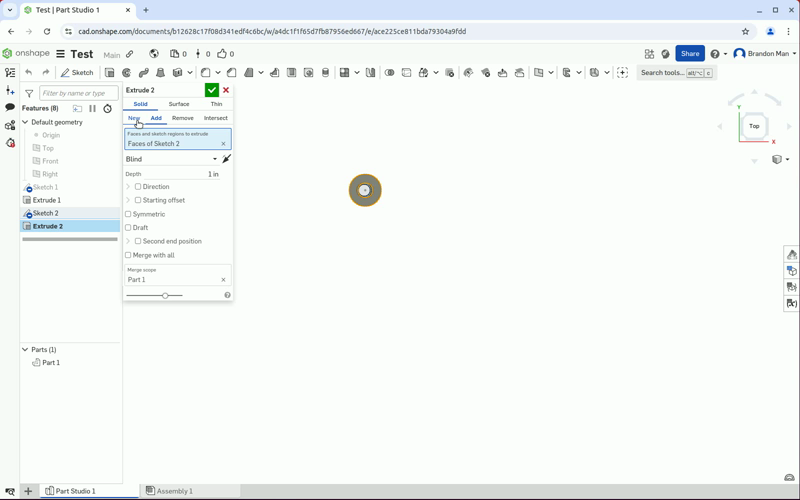
click(137, 120)
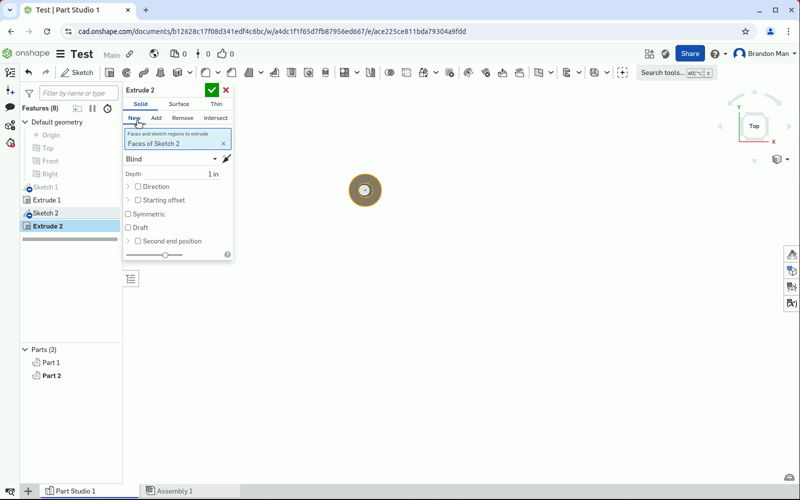
key(tab, 4)
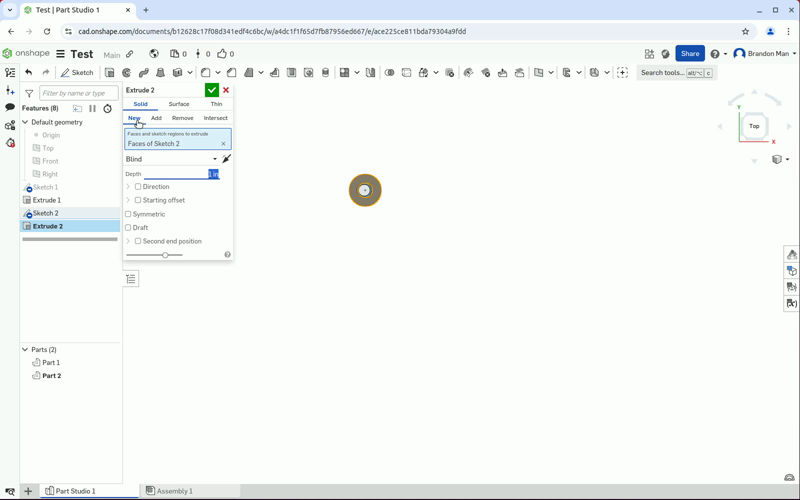
text(0.722)
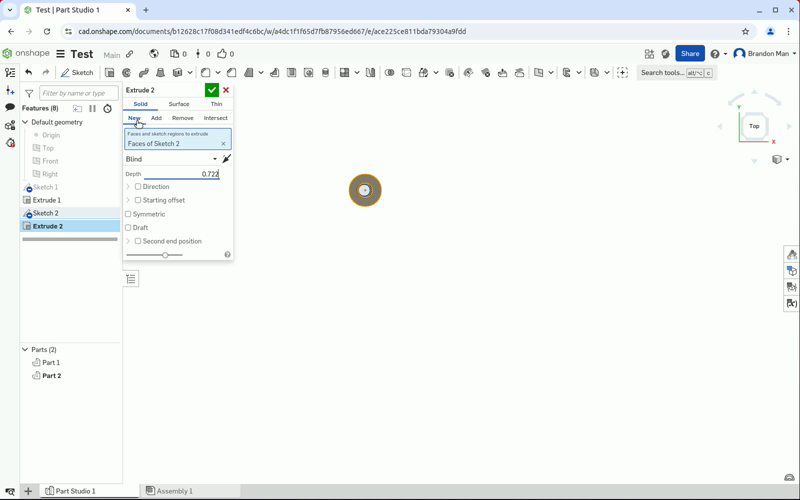
key(enter)
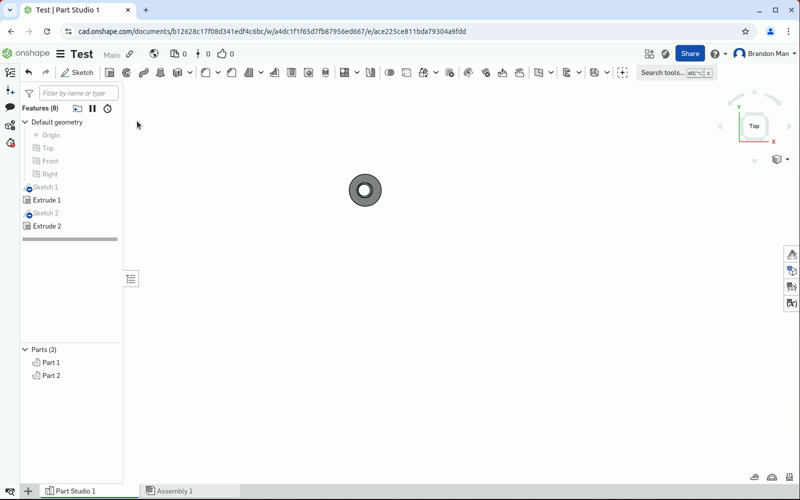
key(shift+h)
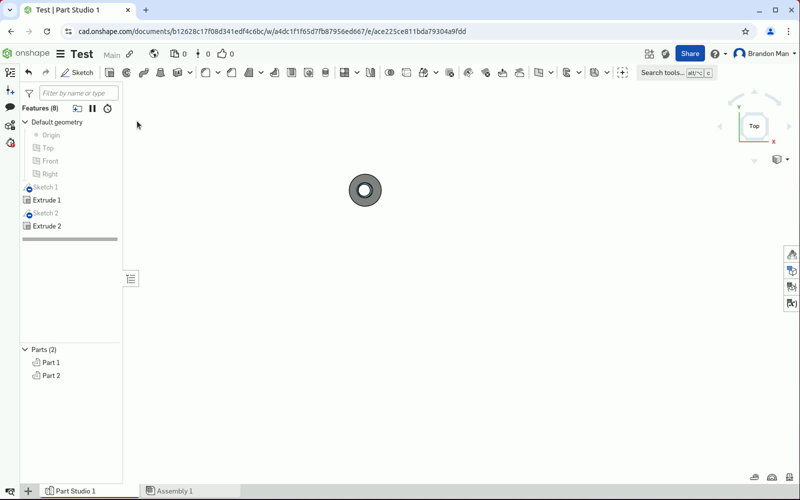
key(shift+h)
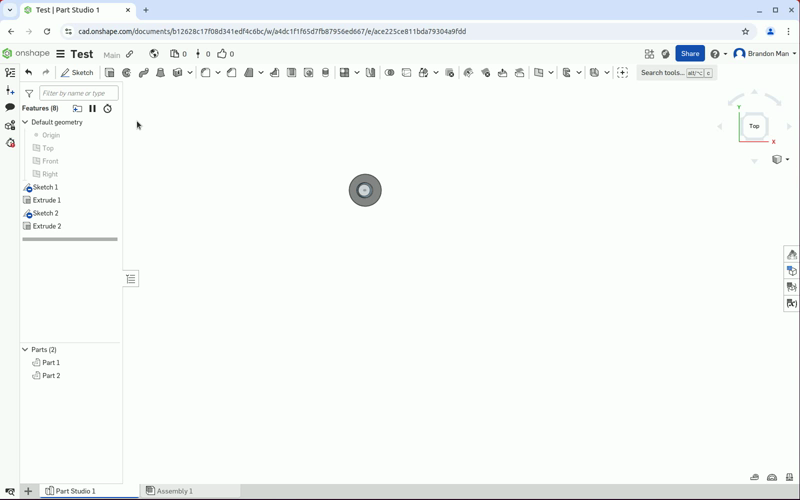
key(shift+7)
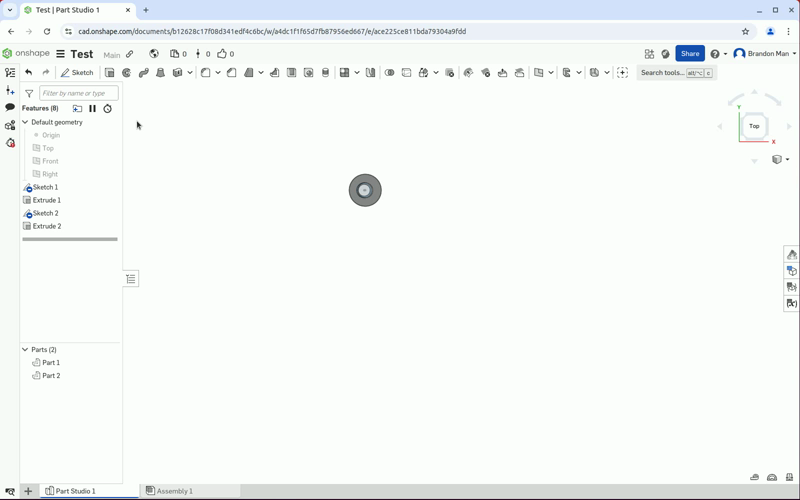
key(up, 3)
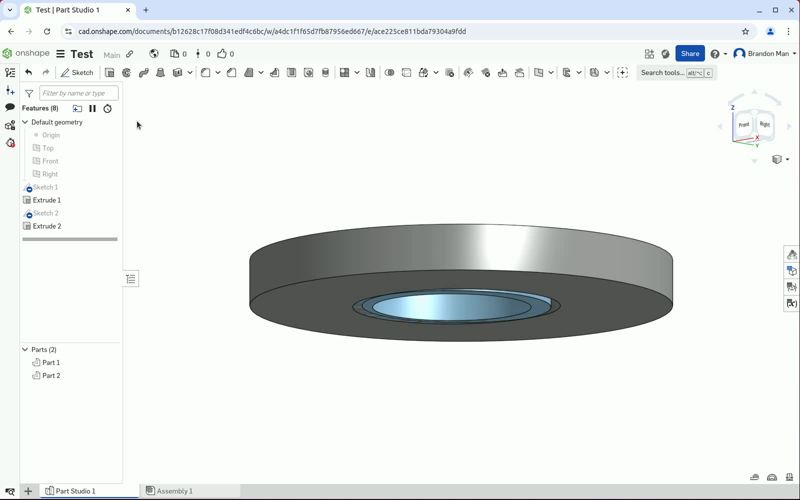
key(left, 3)
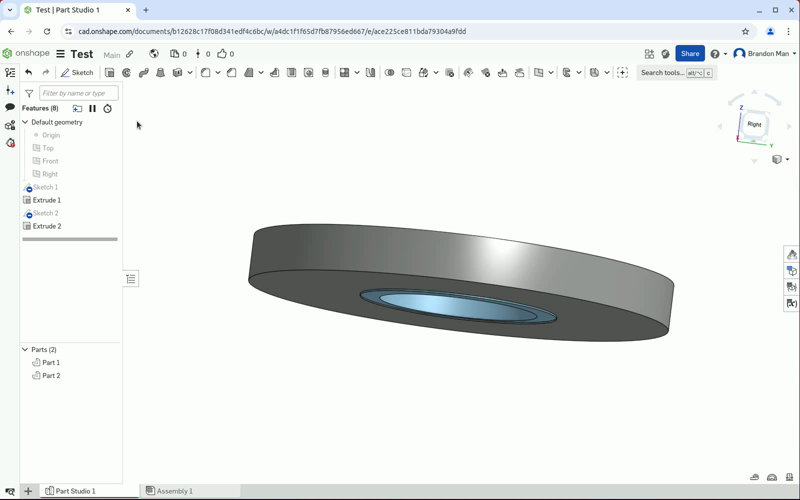
key(right, 3)
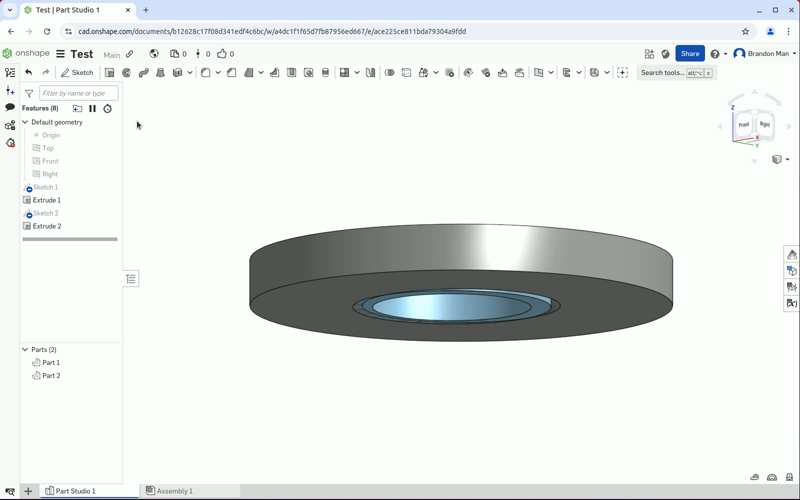
key(down, 3)
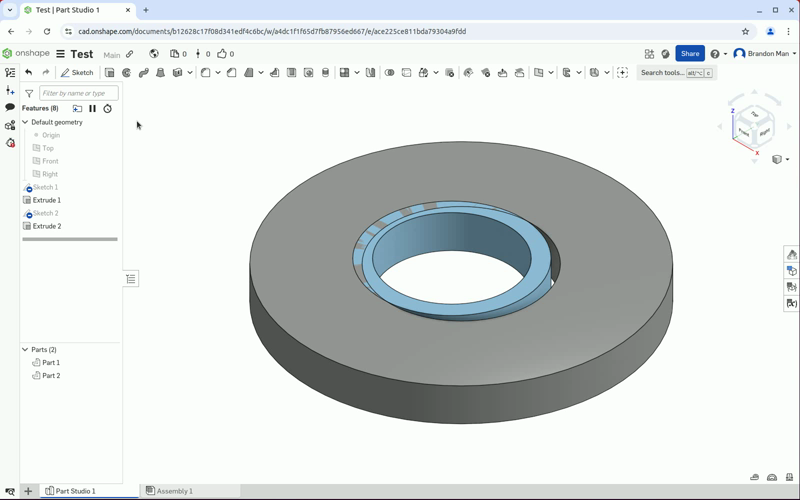
mouse_move(73, 189)
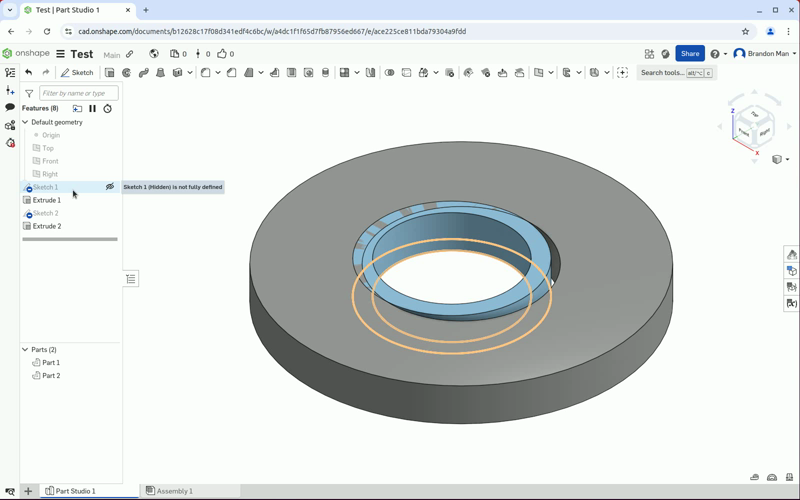
click(73, 189)